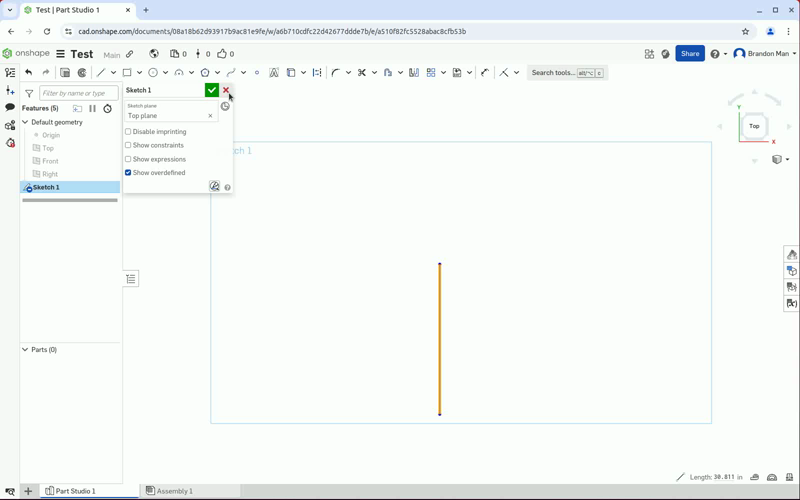
key(shift+h)
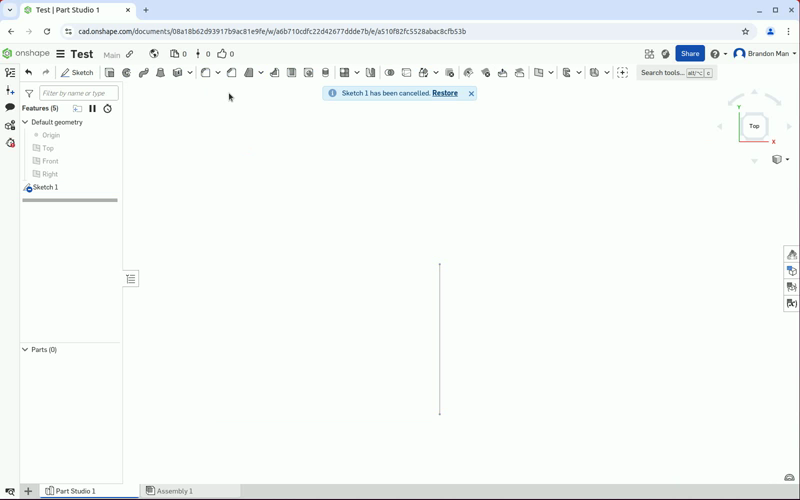
key(shift+s)
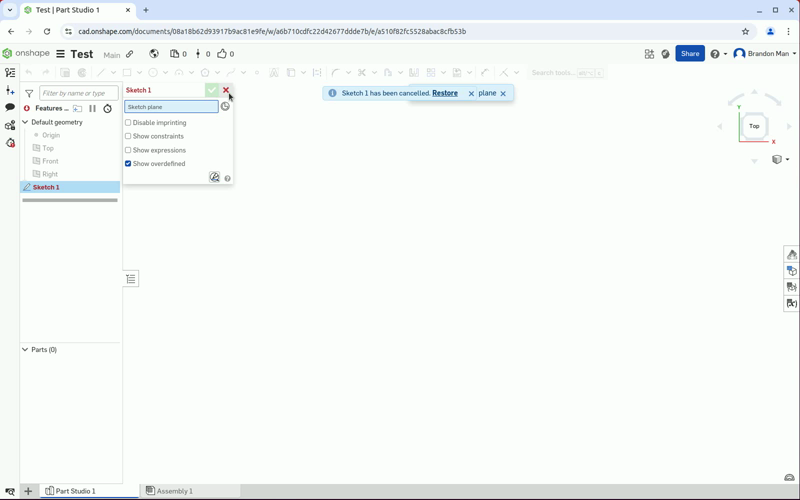
mouse_move(73, 150)
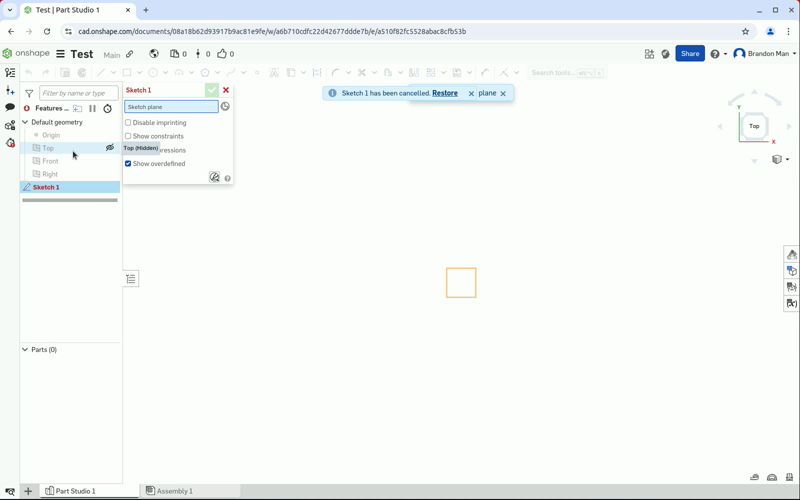
click(73, 150)
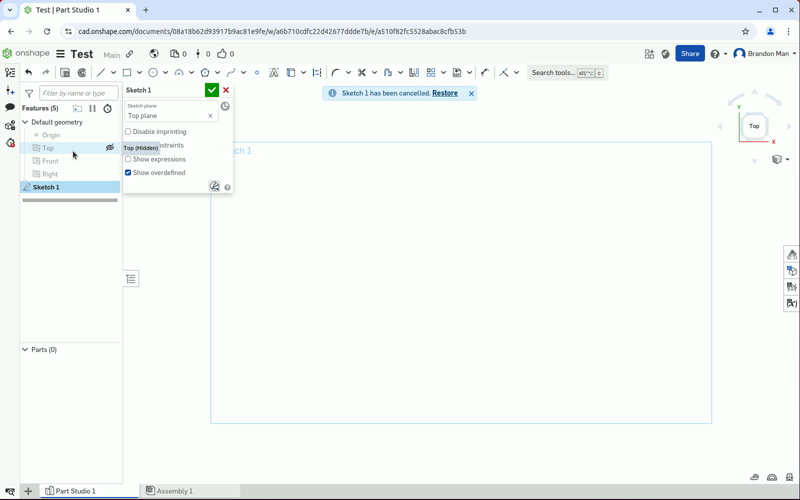
mouse_move(73, 352)
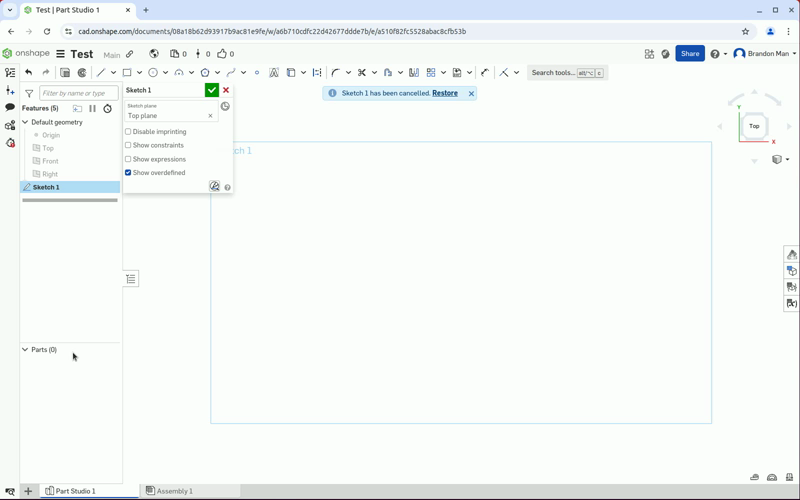
key(y)
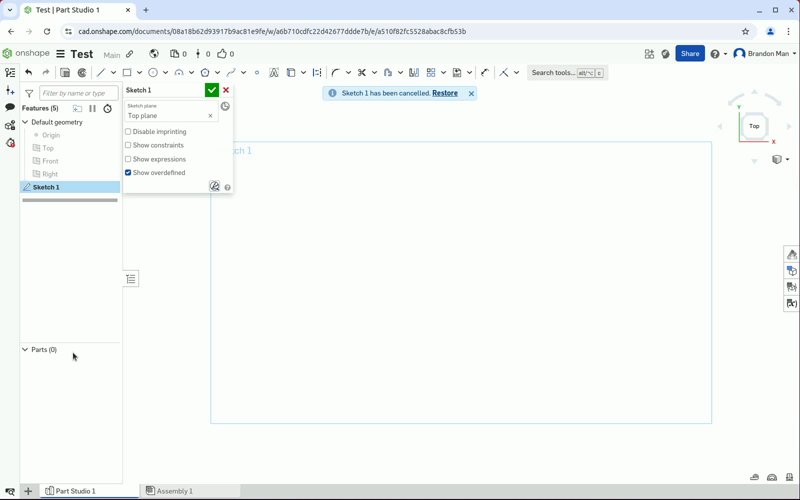
key(l)
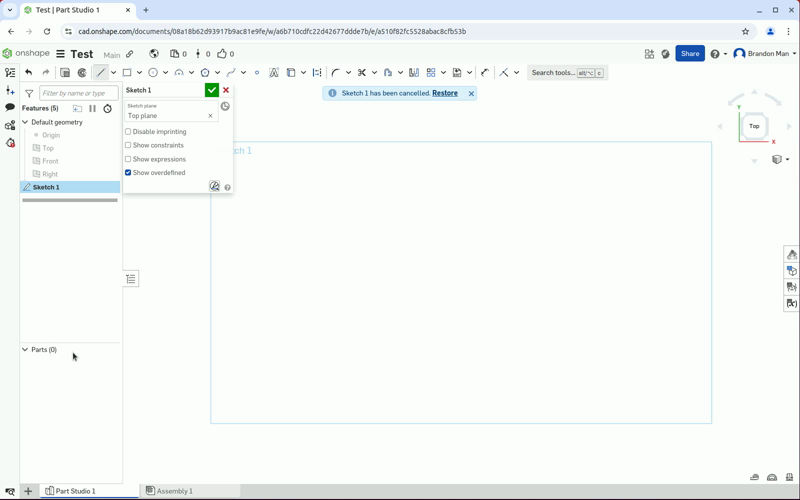
key_down(shift)
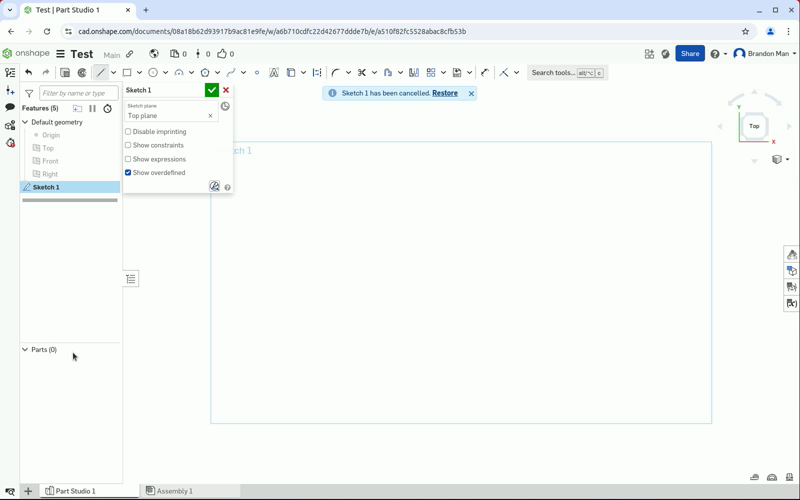
mouse_move(348, 334)
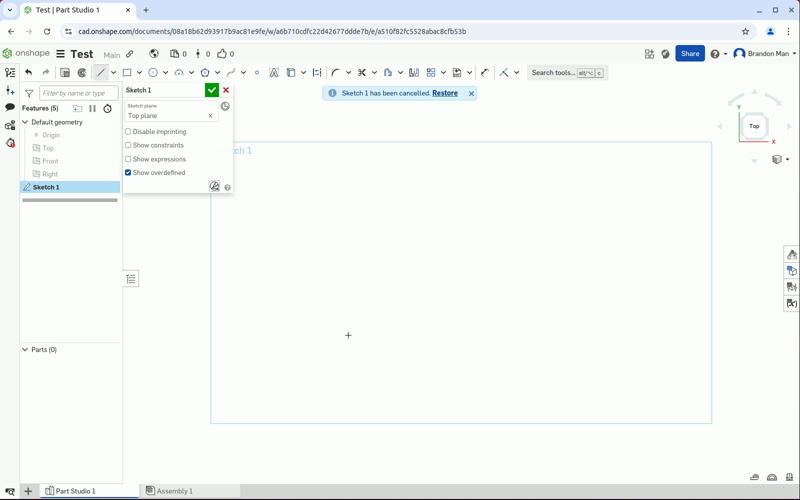
click(348, 334)
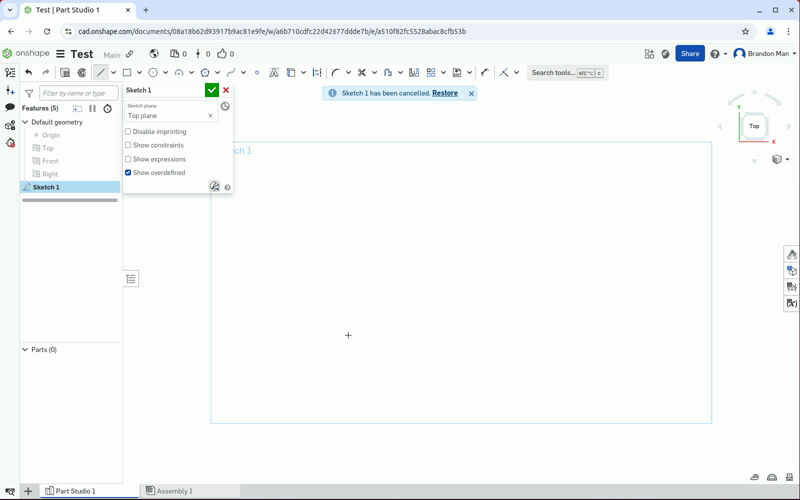
key_up(shift)
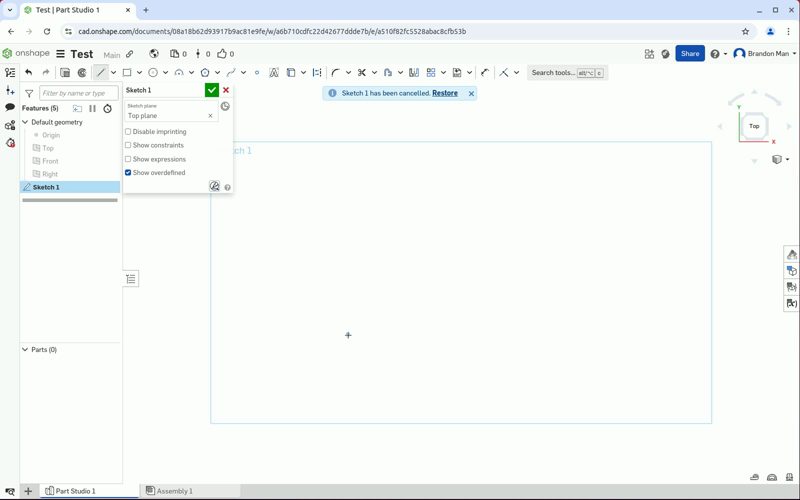
key_down(shift)
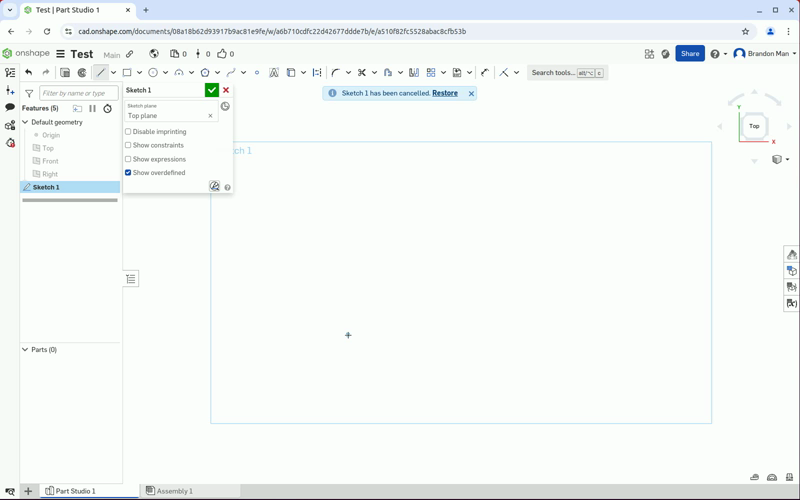
mouse_move(572, 334)
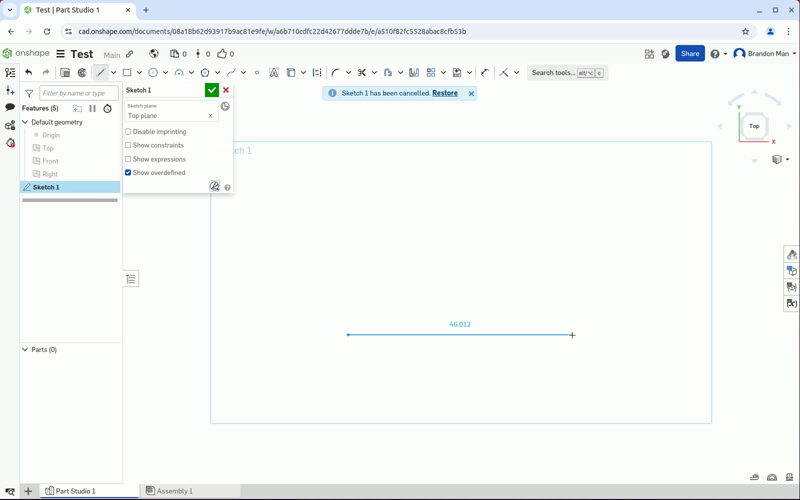
click(572, 334)
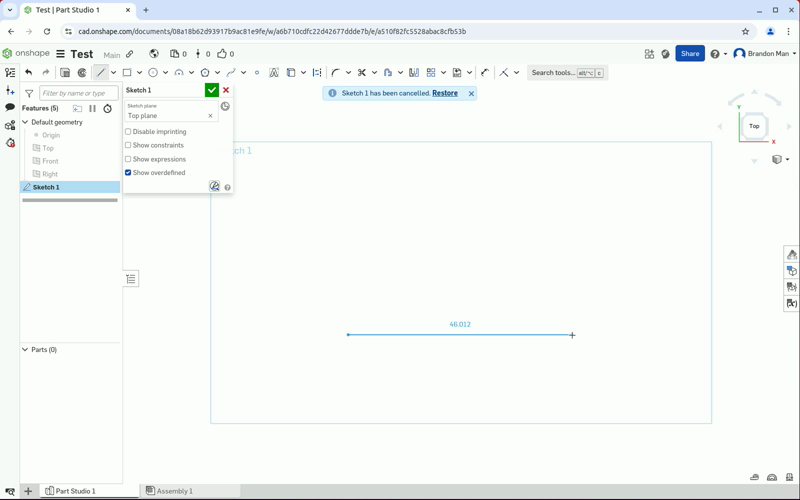
key_up(shift)
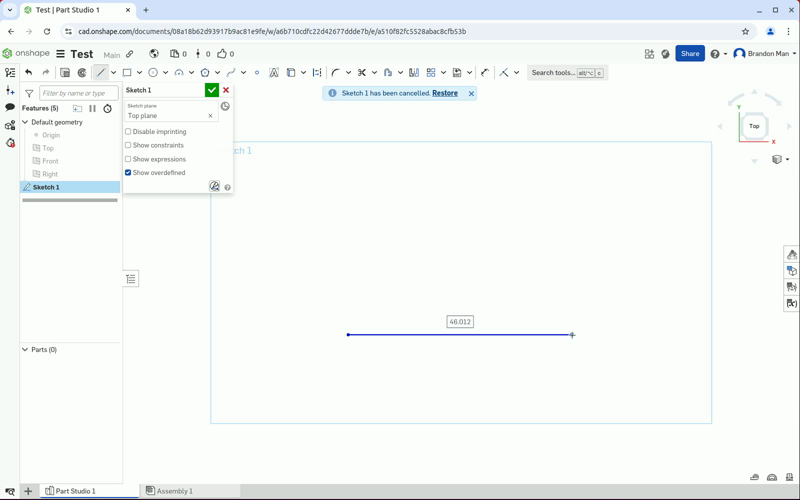
key_down(shift)
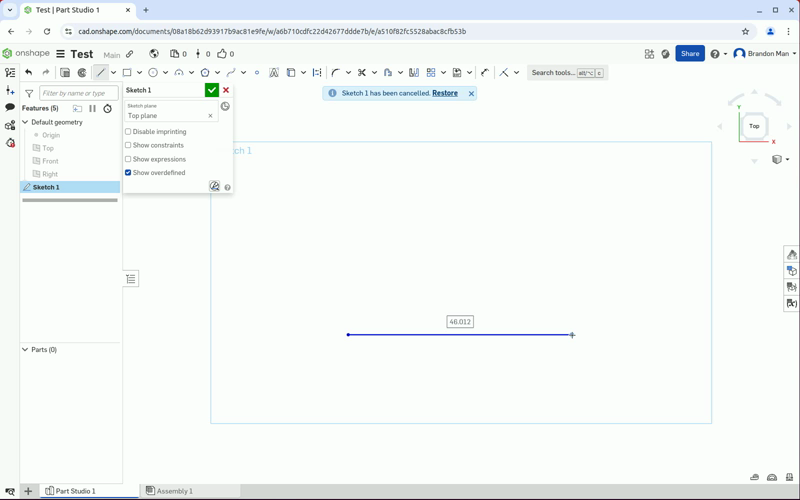
mouse_move(572, 233)
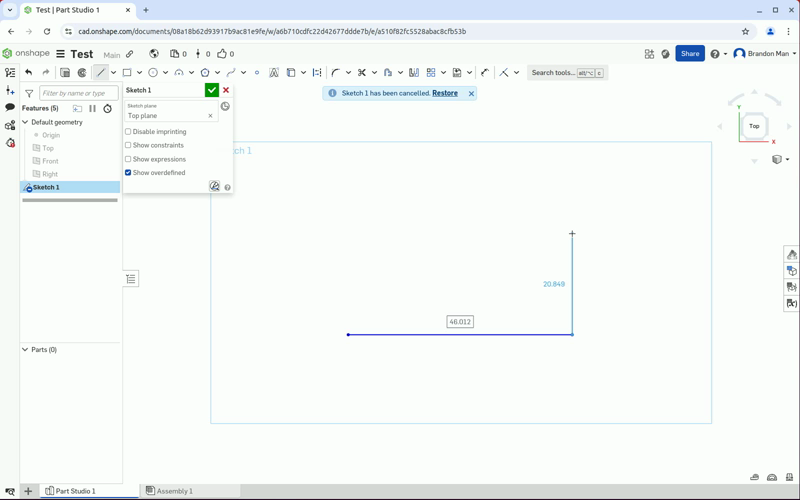
click(572, 233)
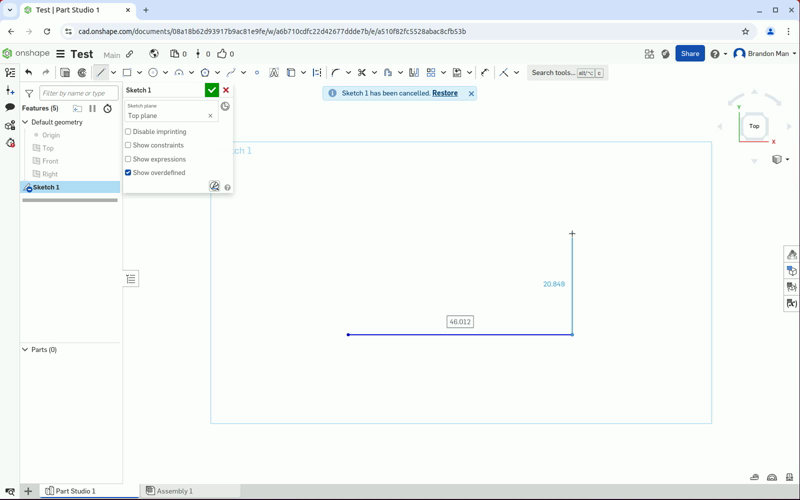
key_up(shift)
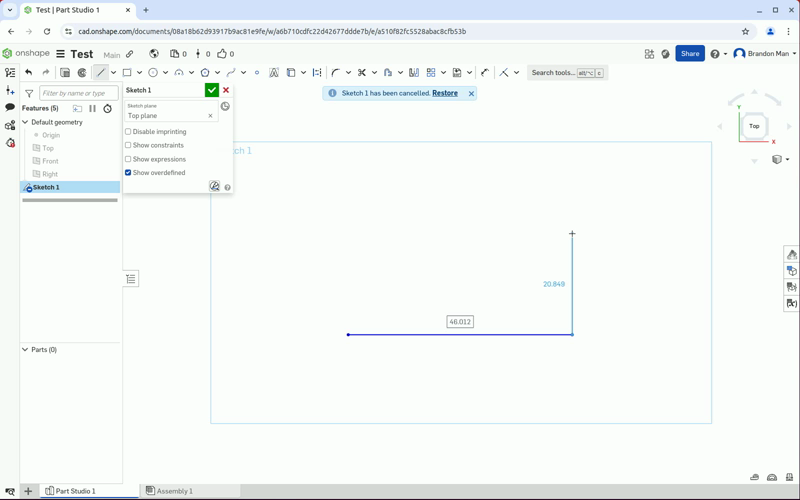
key_down(shift)
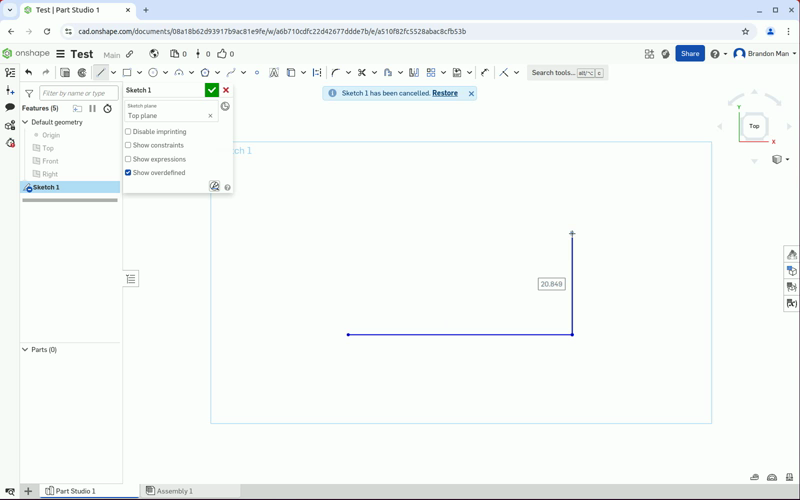
mouse_move(348, 233)
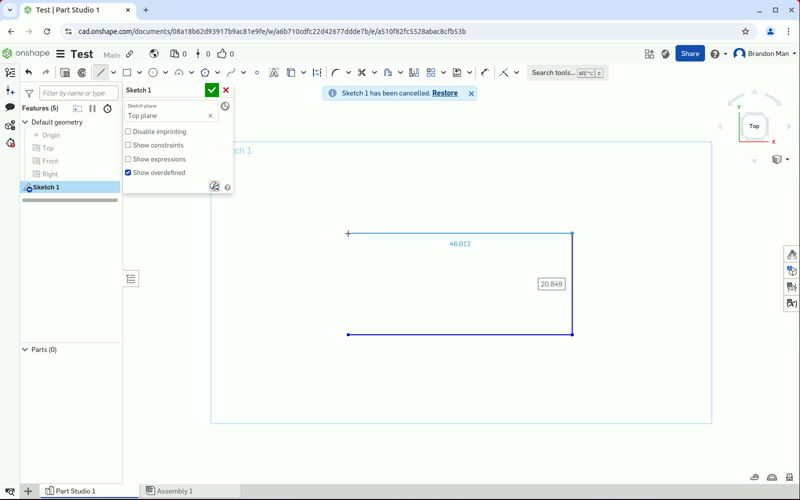
click(348, 233)
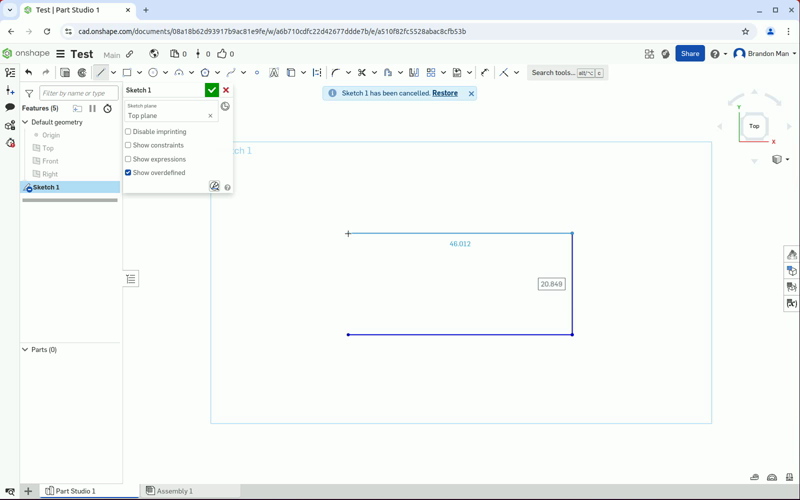
key_up(shift)
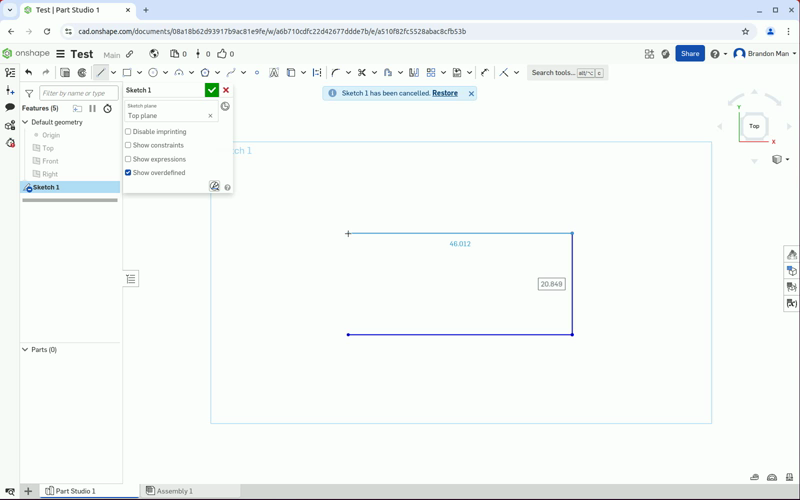
key_down(shift)
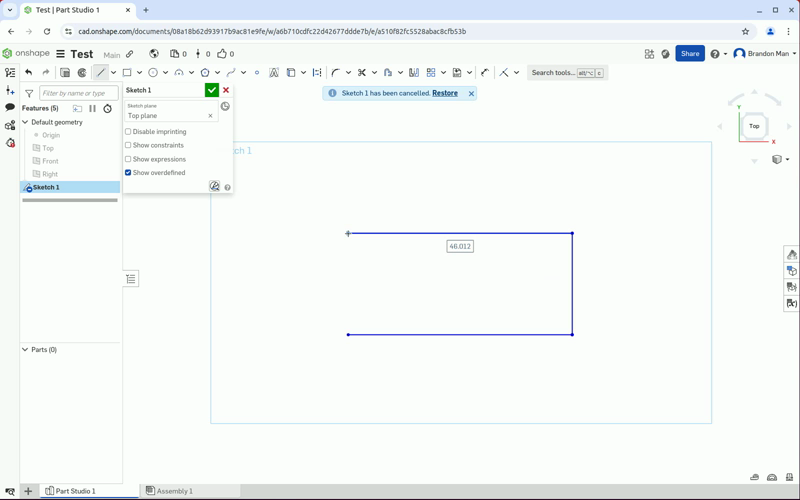
mouse_move(348, 334)
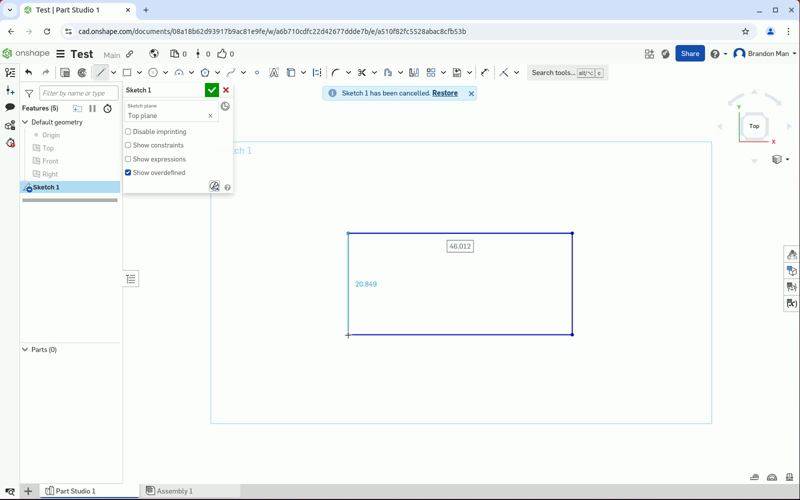
key_up(shift)
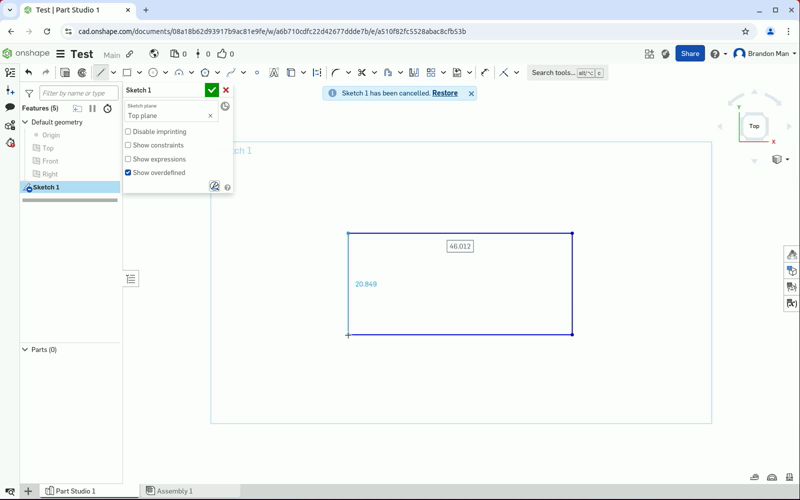
click(348, 334)
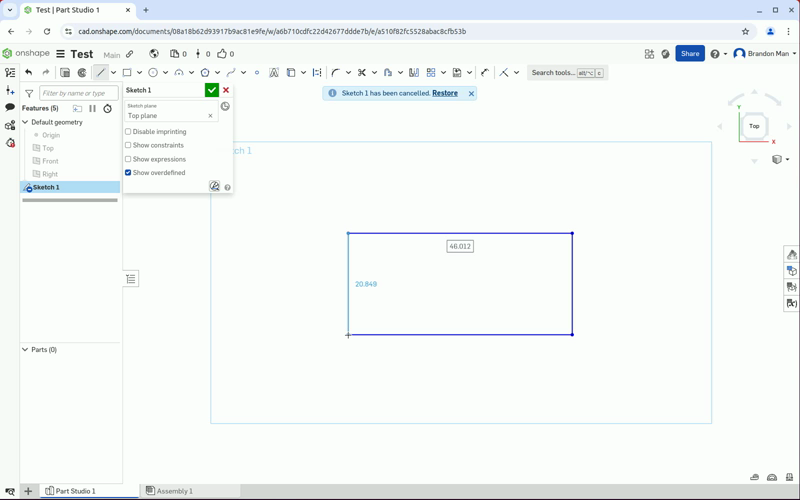
key(esc)
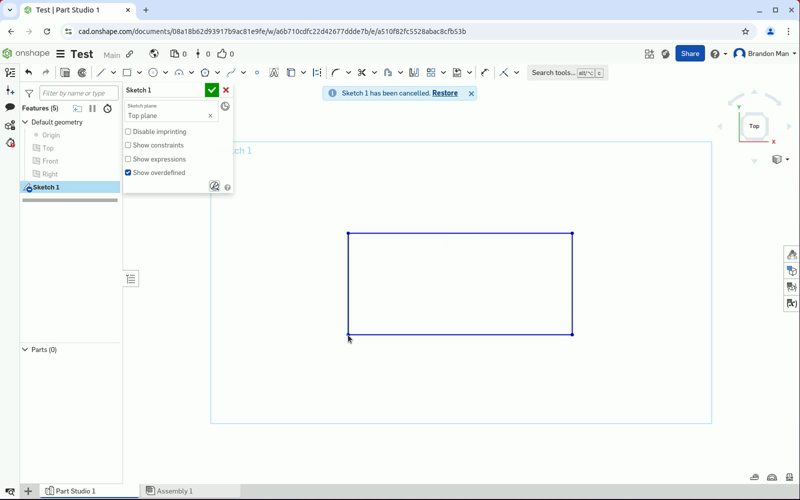
mouse_move(530, 279)
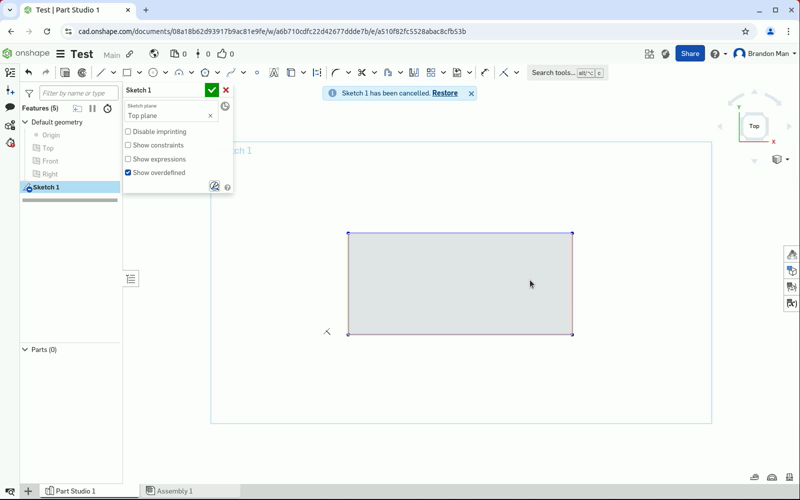
click(530, 279)
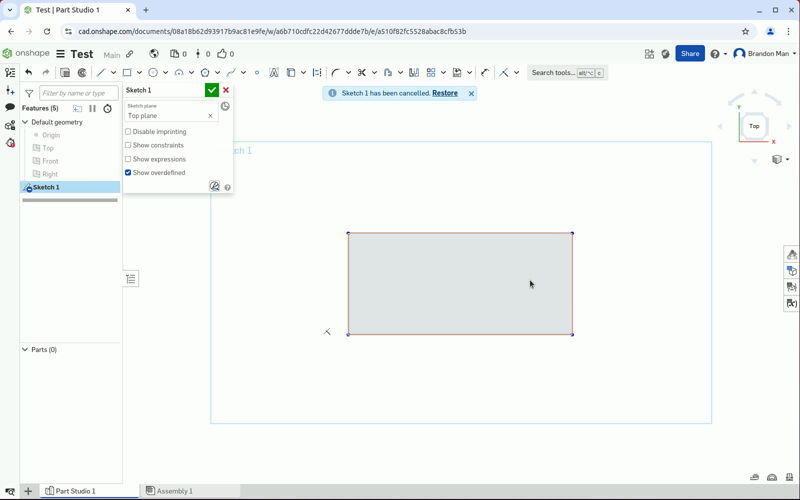
mouse_move(73, 352)
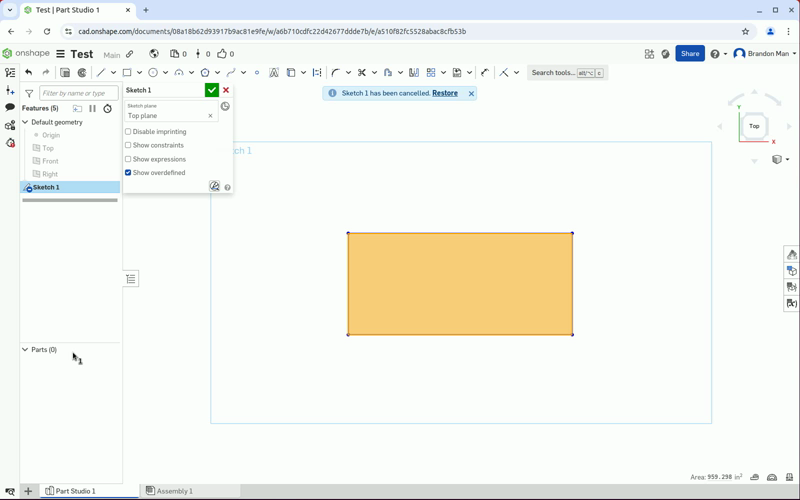
key(shift+y)
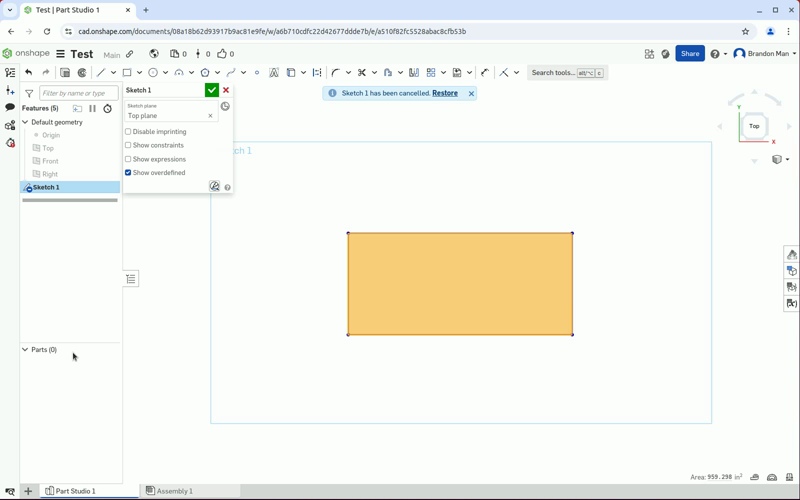
key(shift+e)
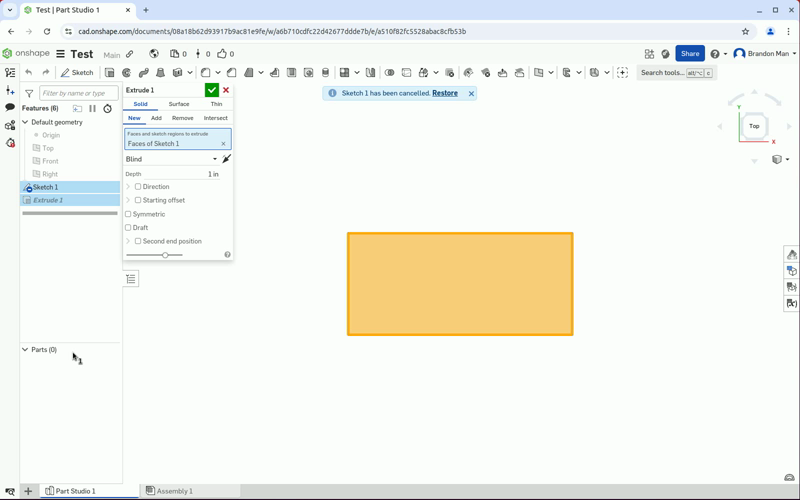
mouse_move(143, 106)
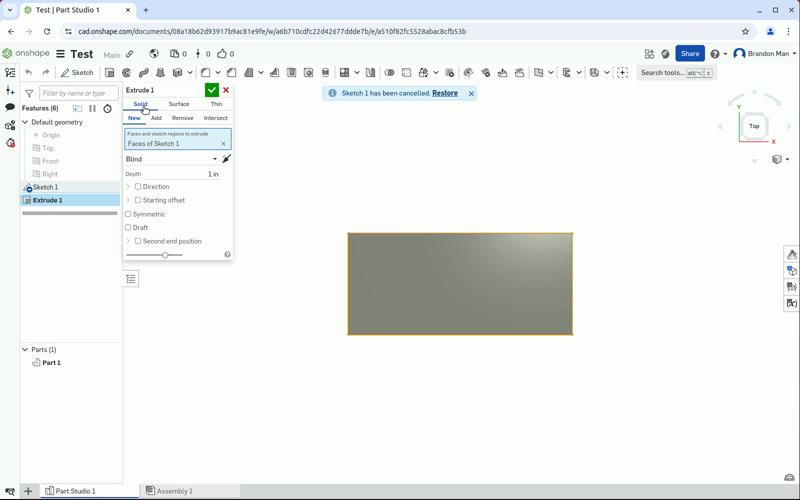
click(143, 106)
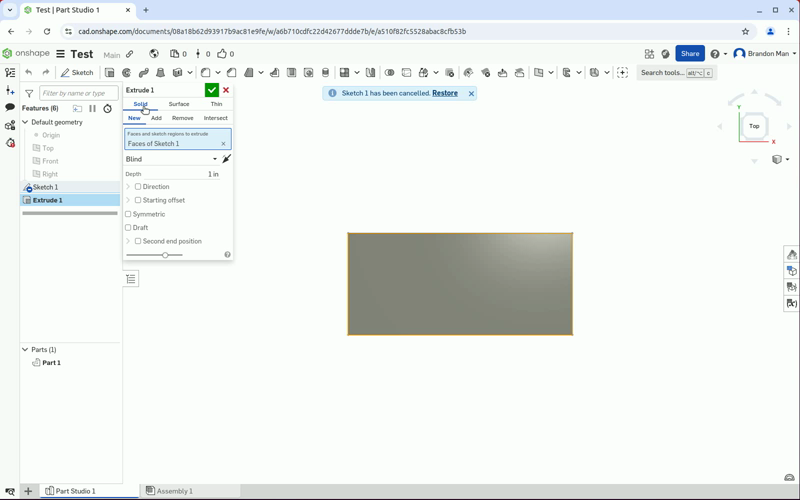
mouse_move(137, 120)
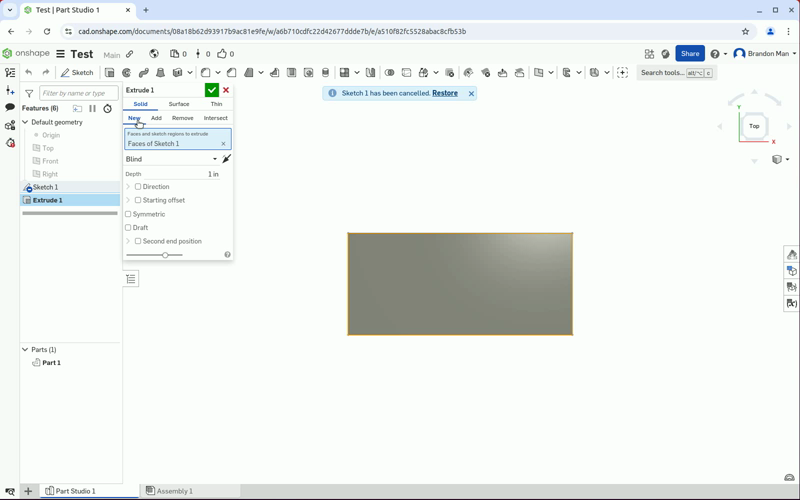
click(137, 120)
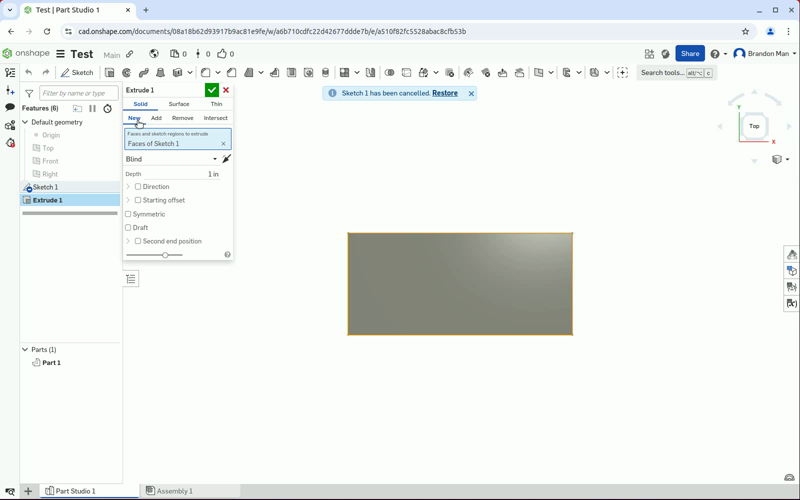
key(tab, 4)
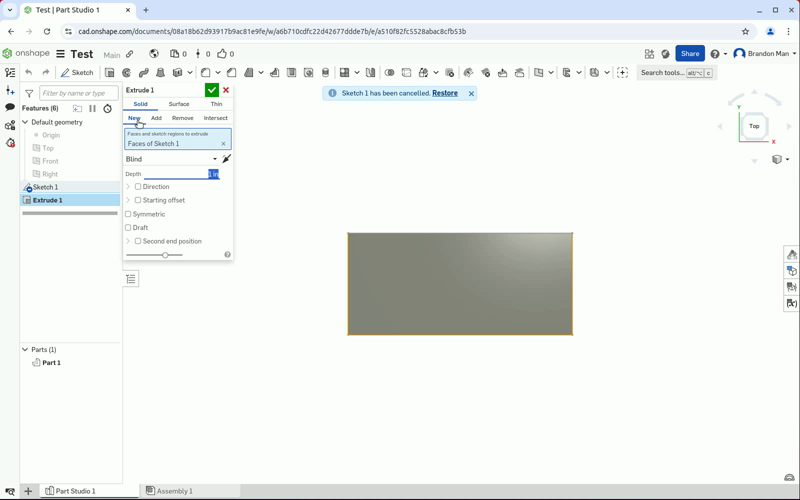
text(11.073)
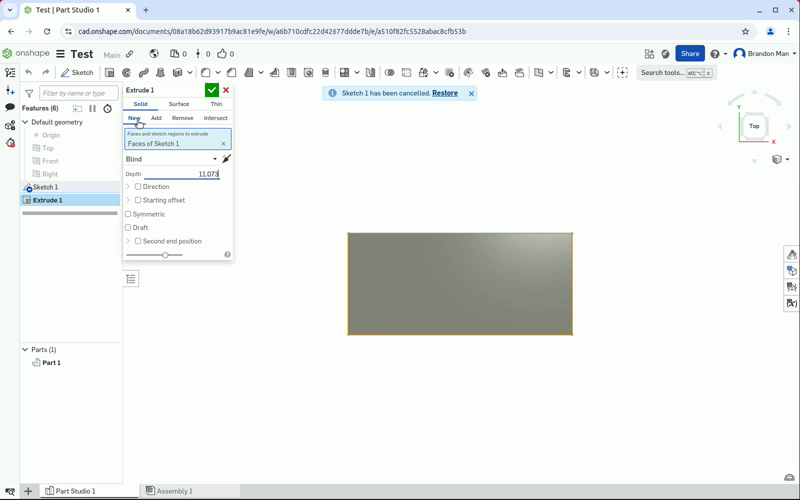
key(enter)
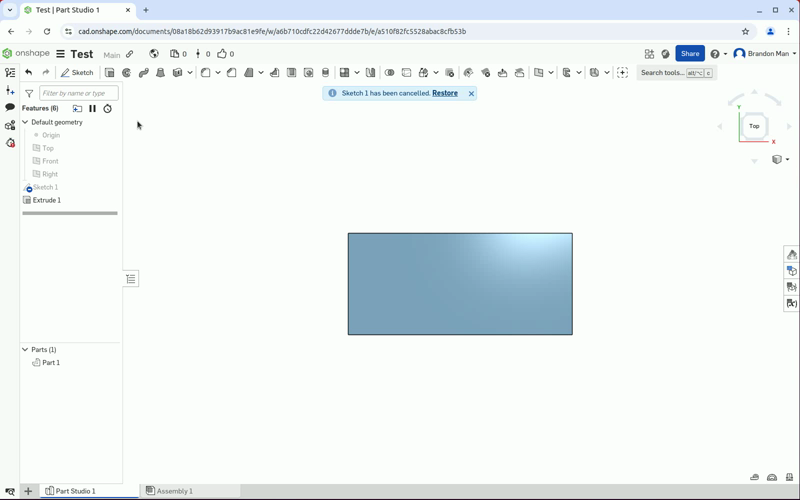
key(shift+h)
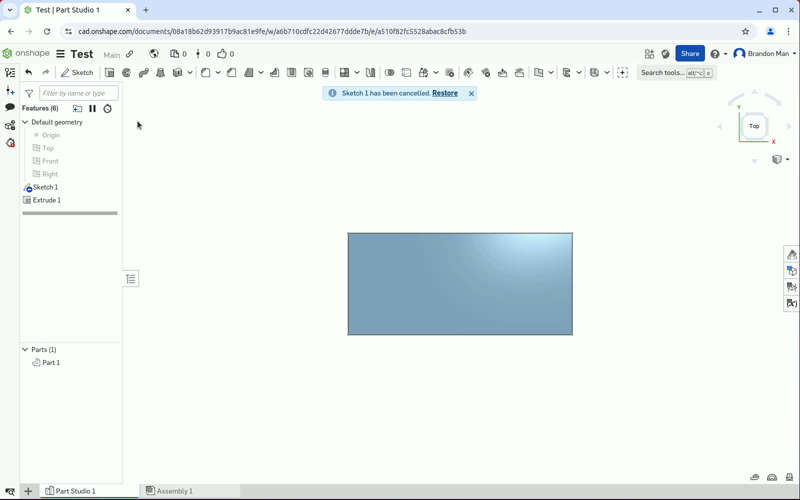
key(shift+h)
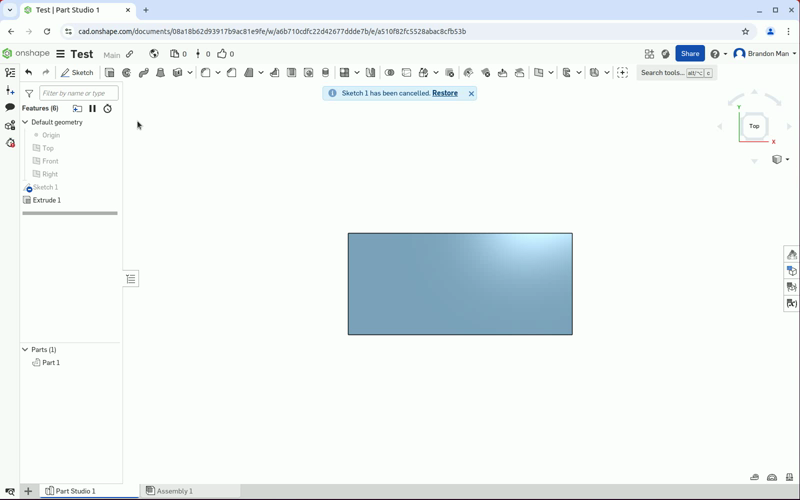
mouse_move(73, 189)
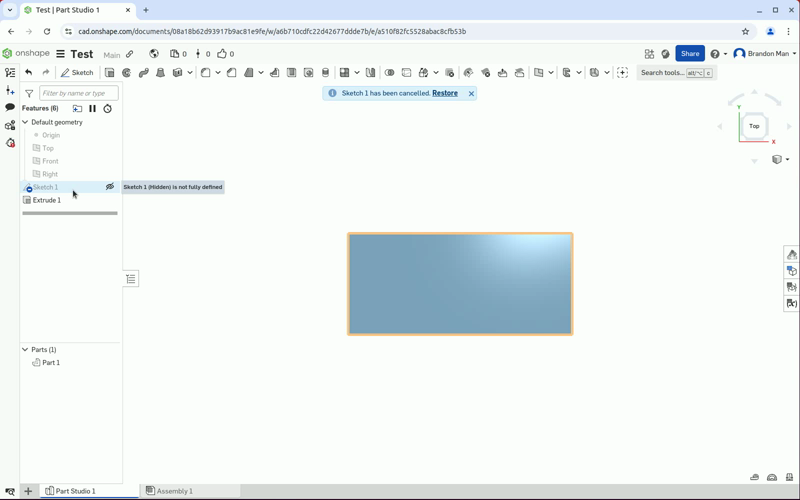
click(73, 189)
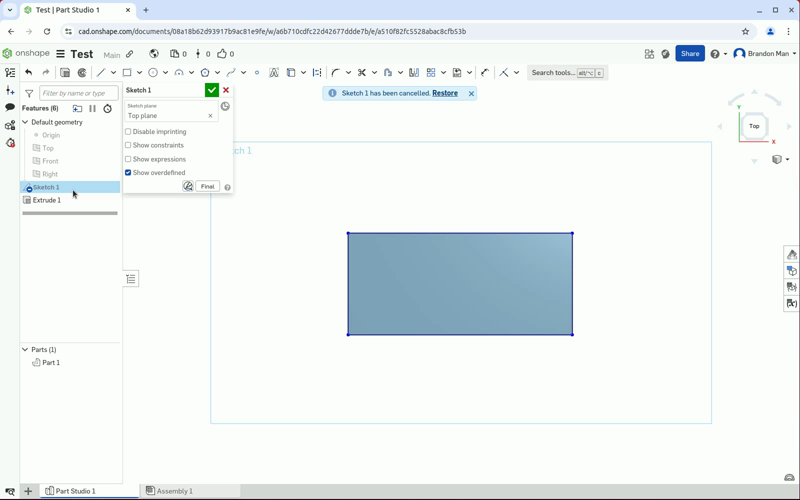
mouse_move(229, 92)
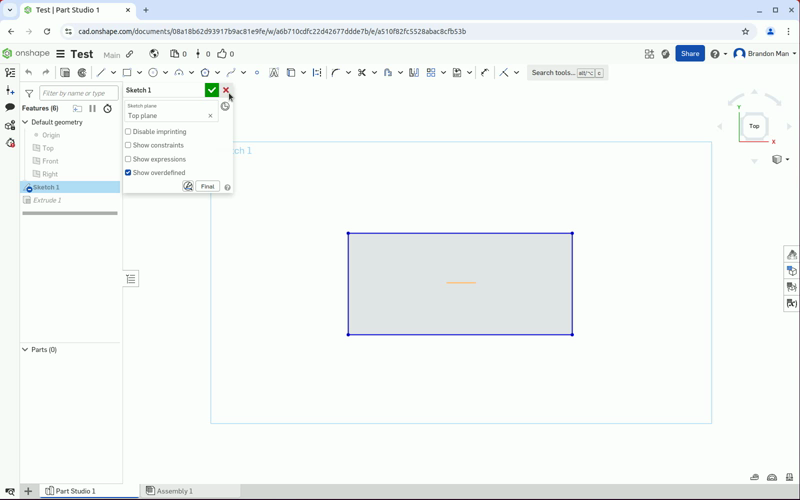
click(229, 92)
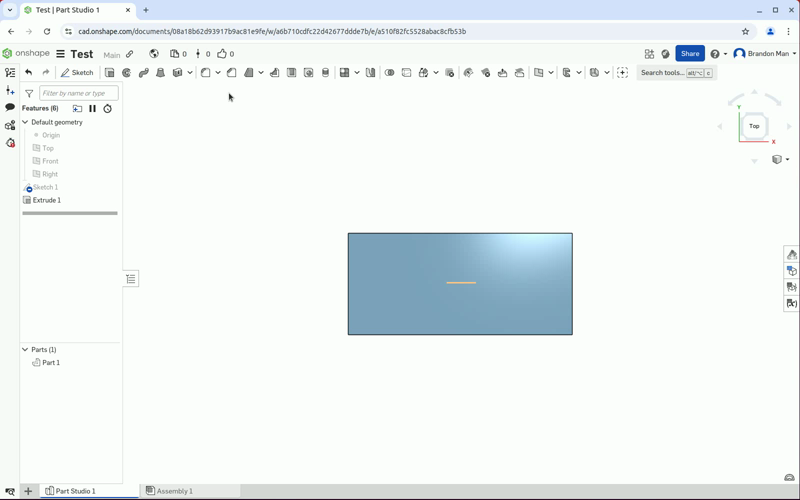
mouse_move(541, 75)
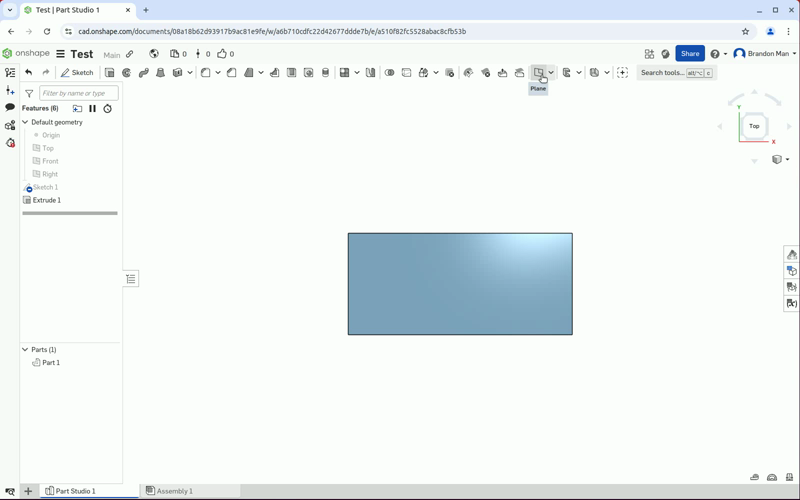
click(541, 75)
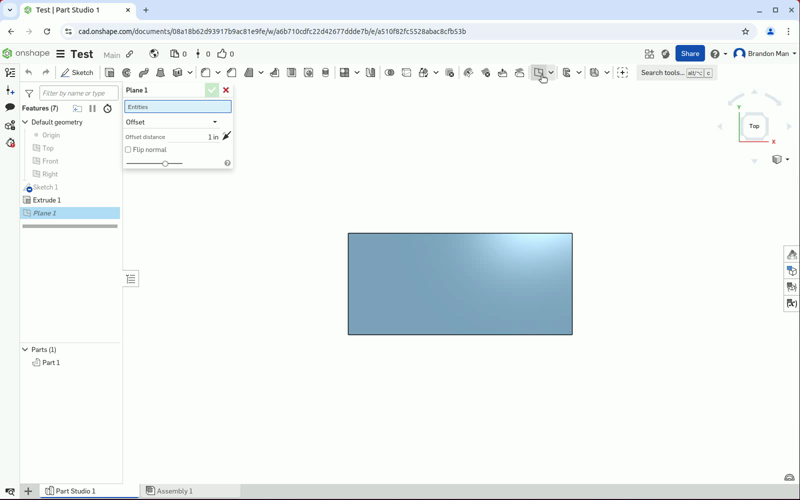
mouse_move(73, 150)
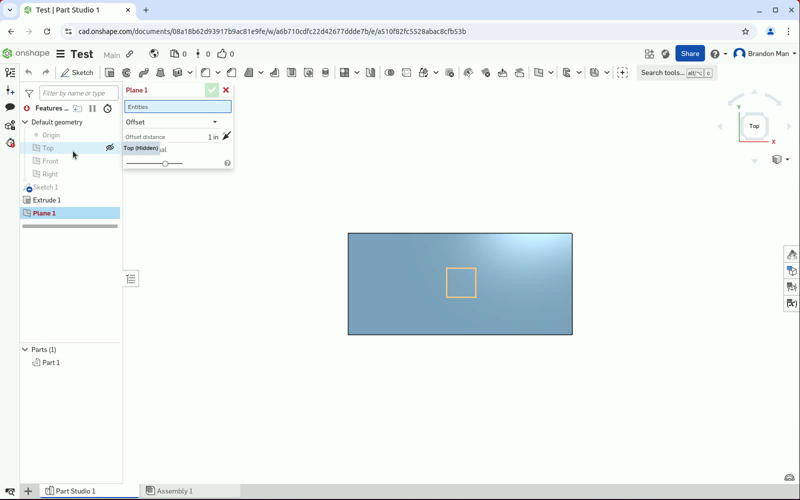
click(73, 150)
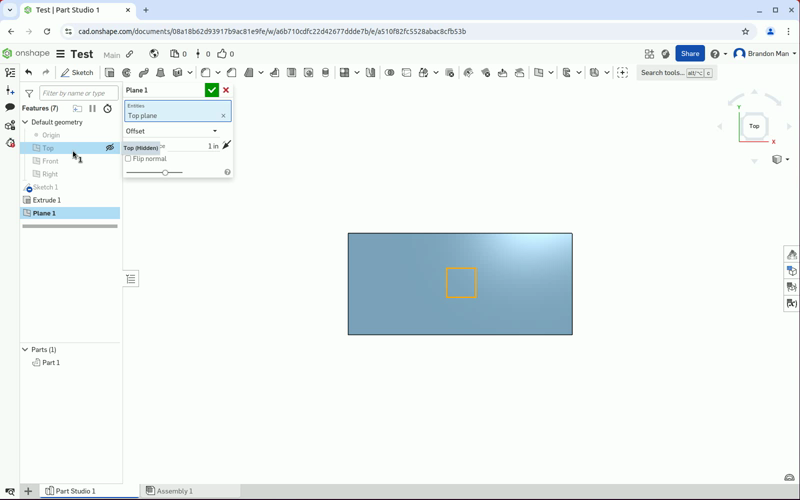
key(tab, 2)
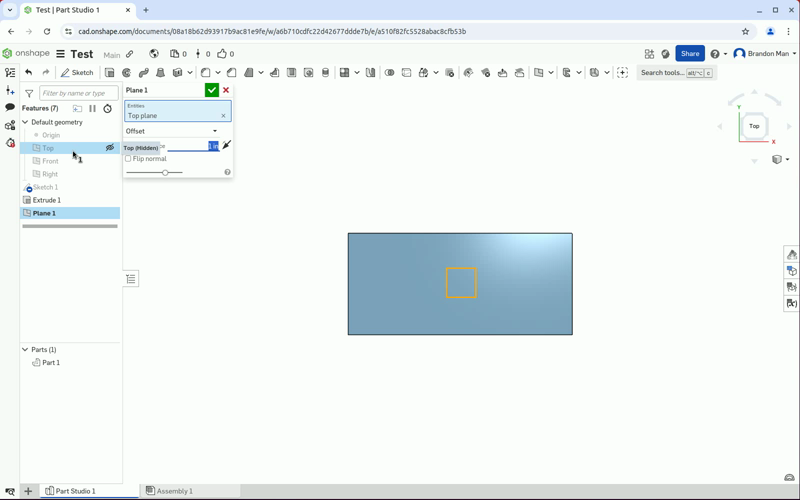
text(11.061)
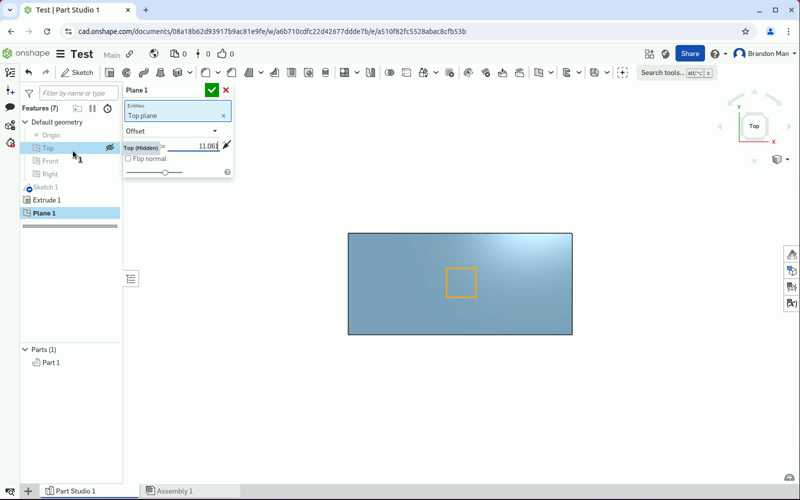
key(enter, 2)
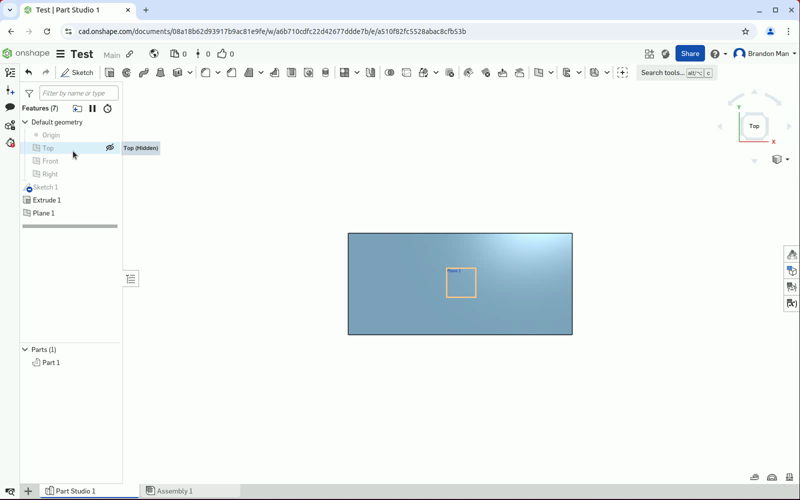
key(shift+s)
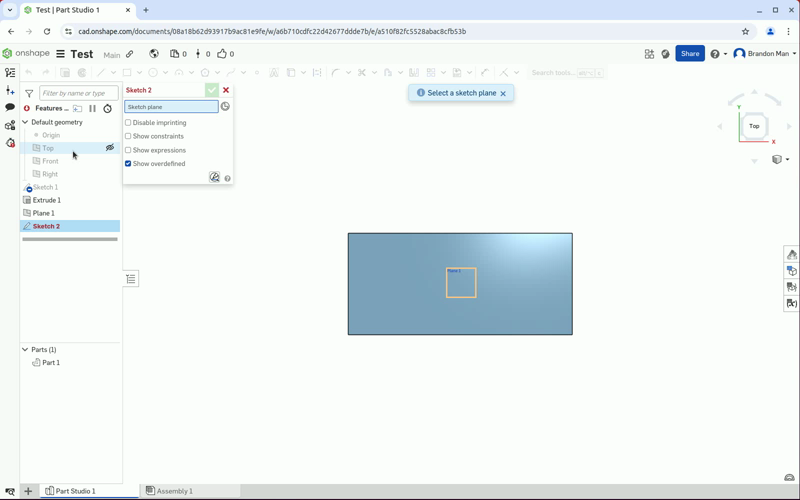
mouse_move(73, 215)
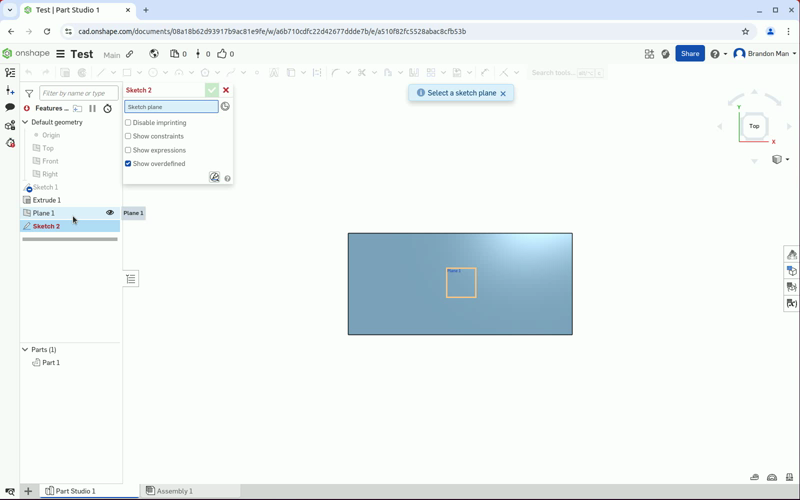
click(73, 215)
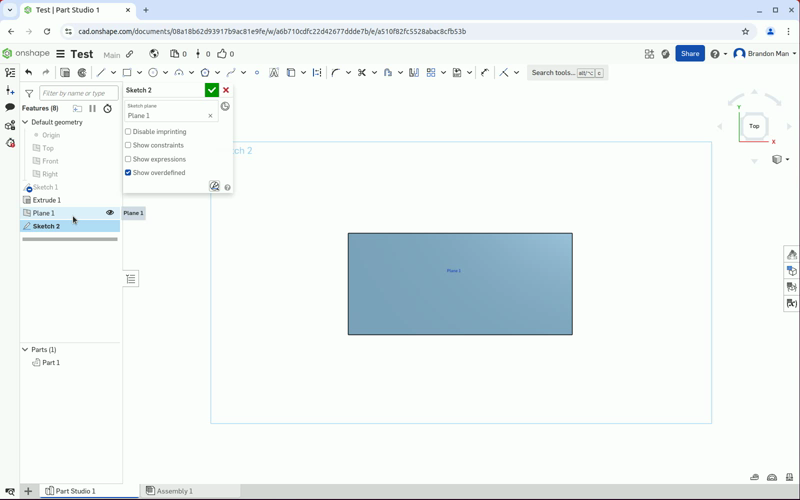
mouse_move(73, 352)
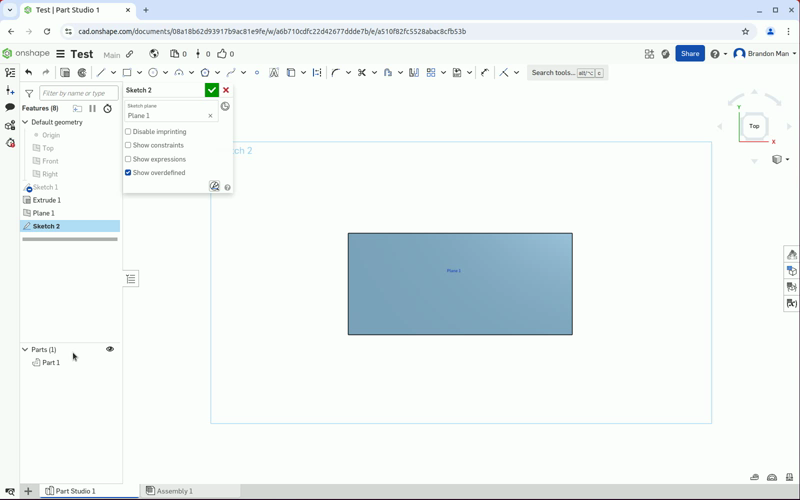
key(y)
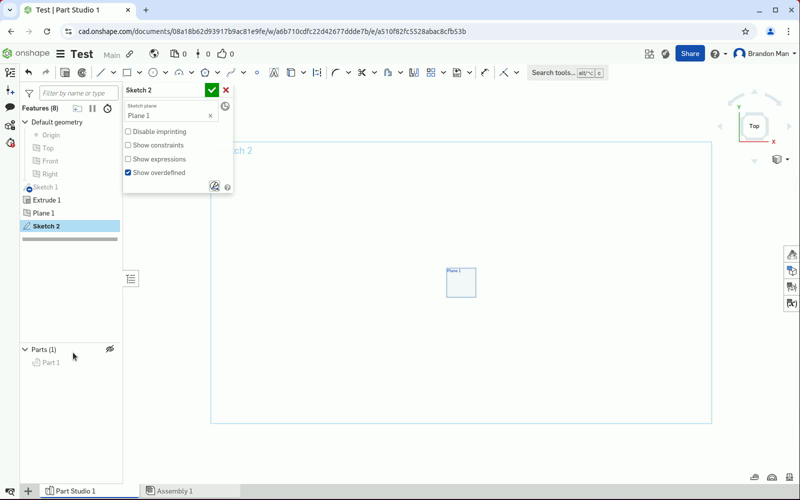
key(l)
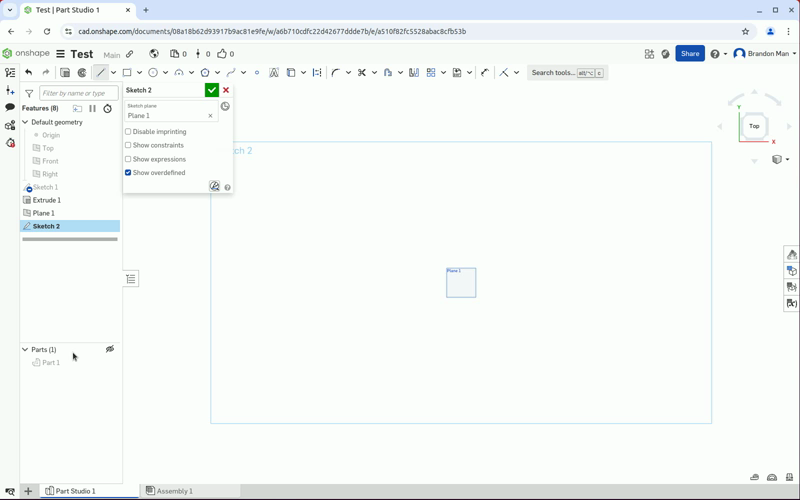
key_down(shift)
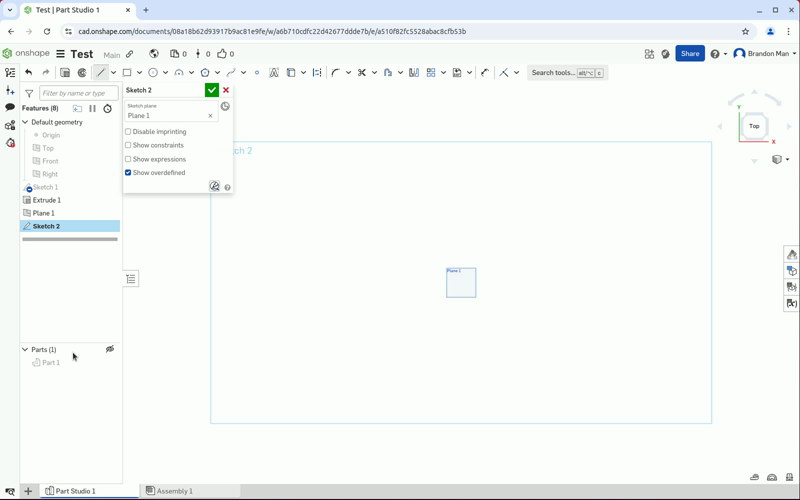
mouse_move(362, 314)
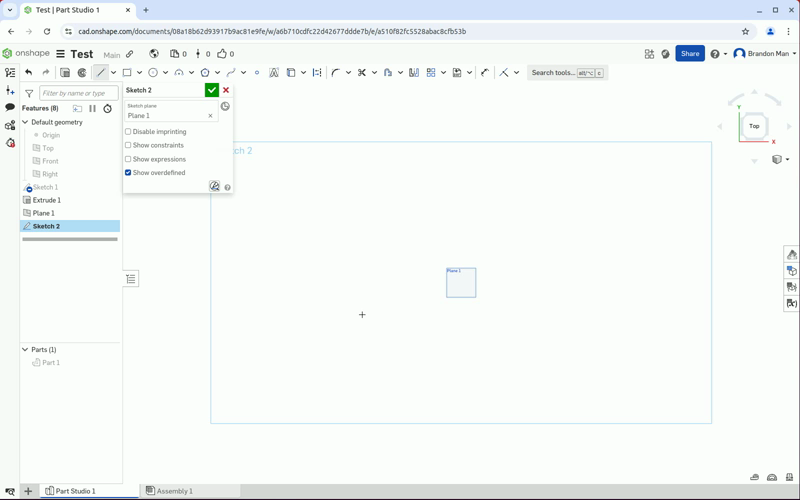
click(362, 314)
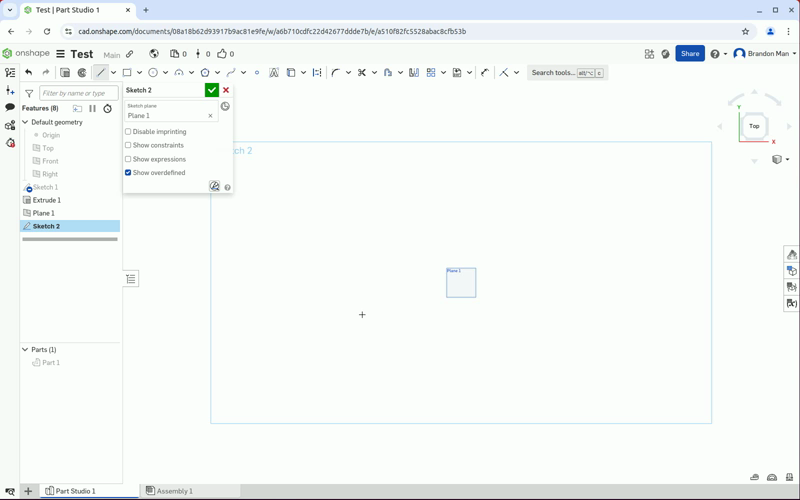
key_up(shift)
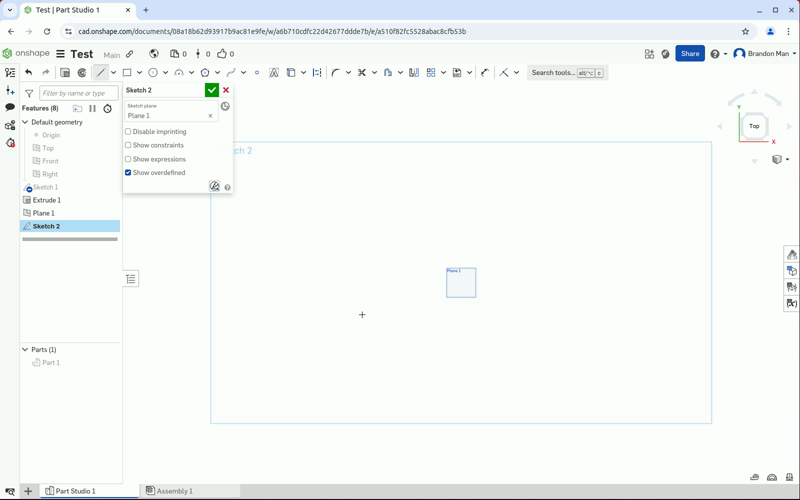
key_down(shift)
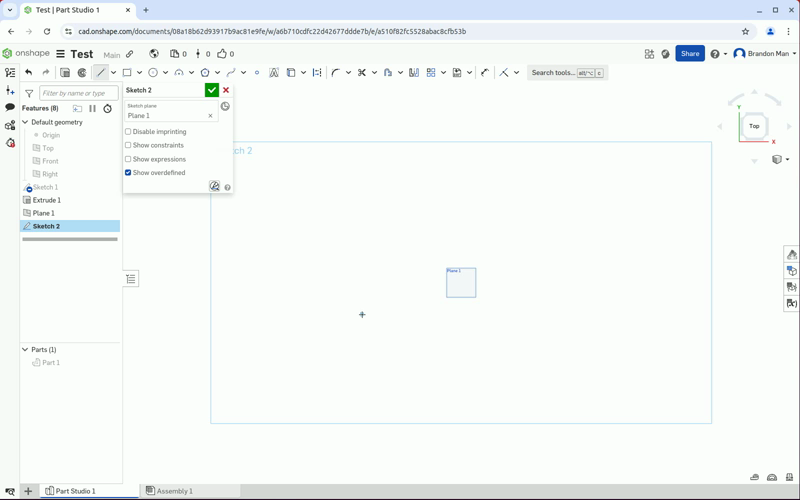
mouse_move(559, 314)
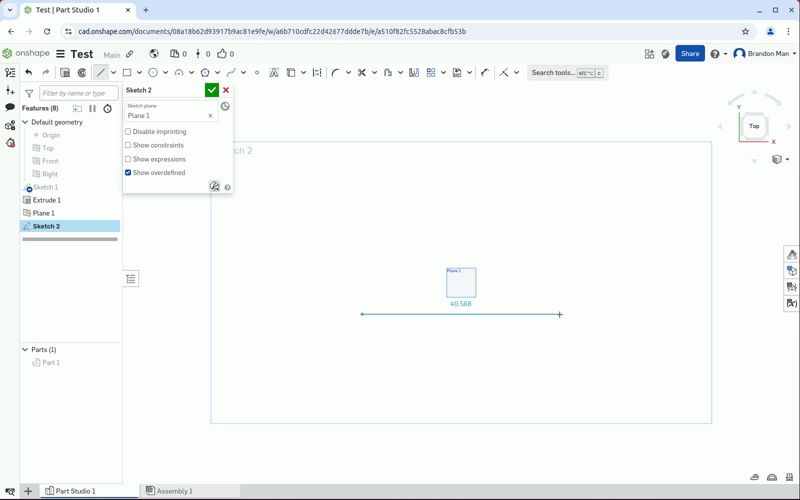
click(559, 314)
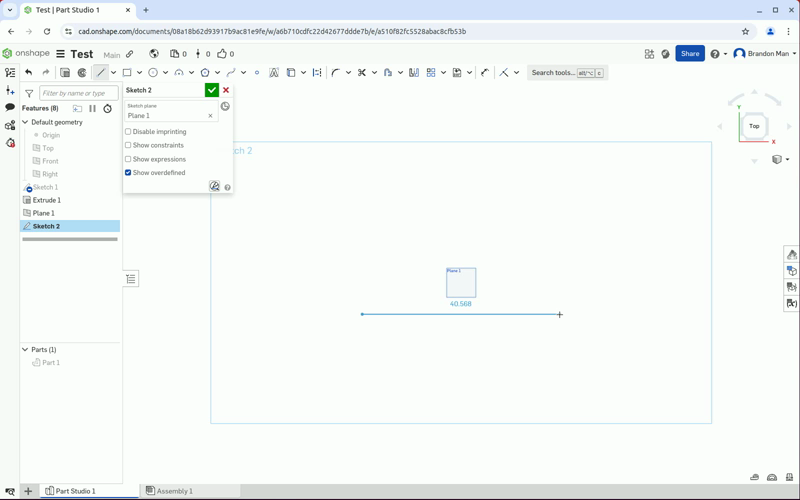
key_up(shift)
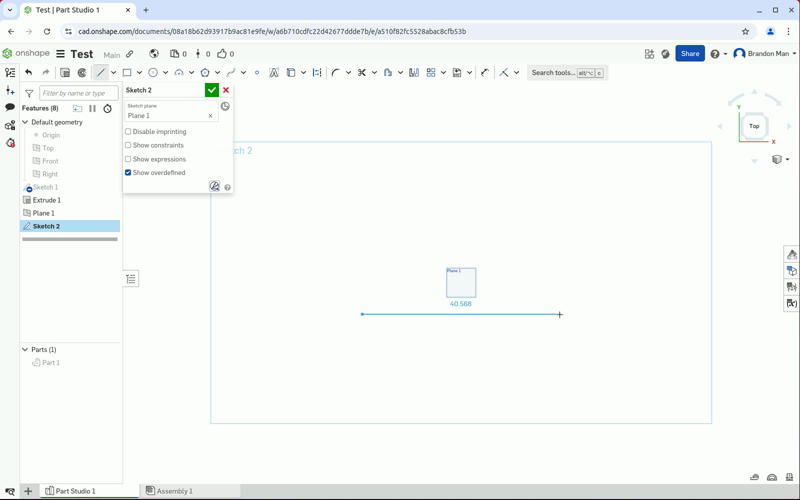
key_down(shift)
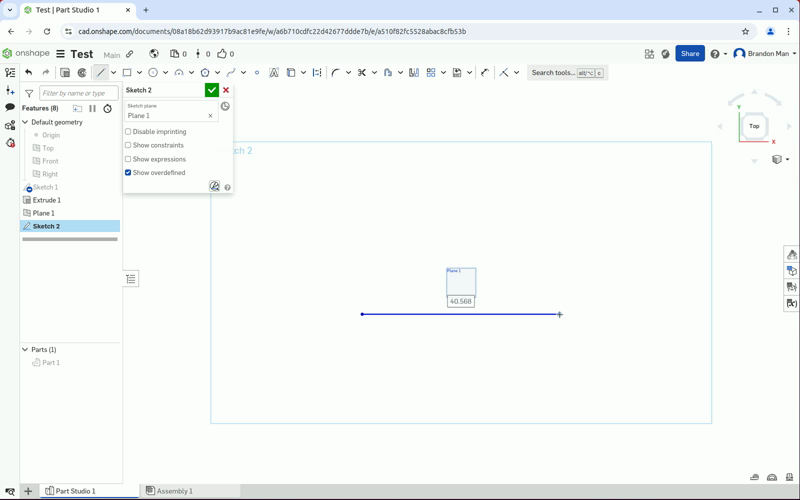
mouse_move(559, 252)
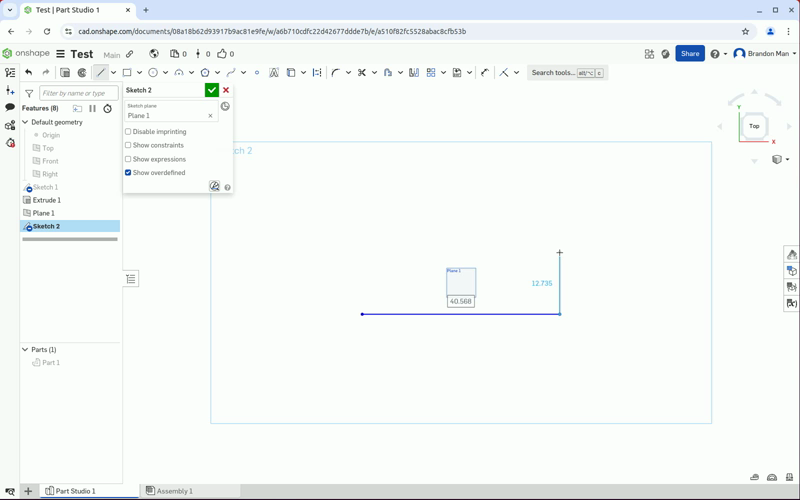
click(559, 252)
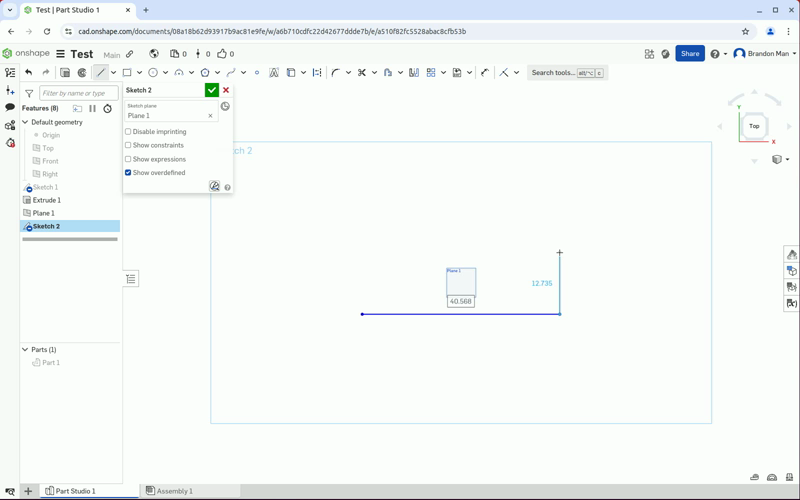
key_up(shift)
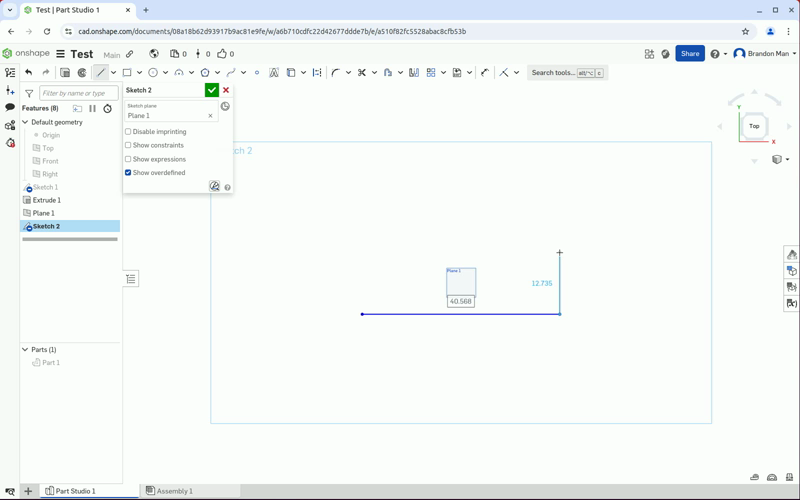
key_down(shift)
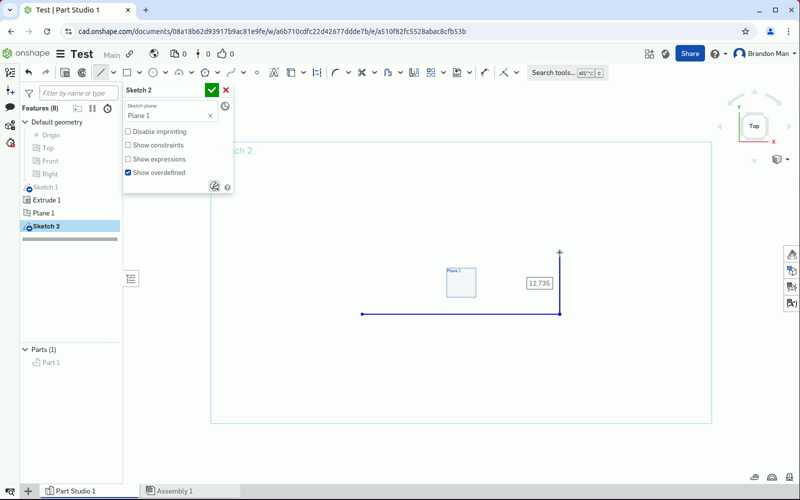
mouse_move(362, 252)
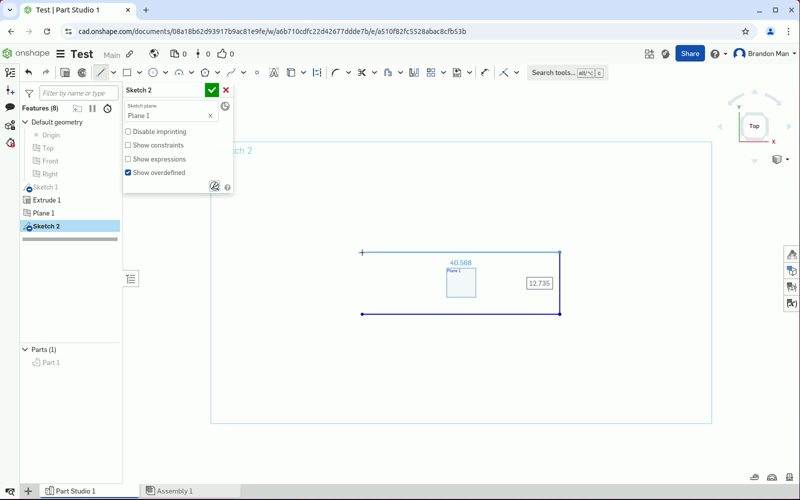
click(362, 252)
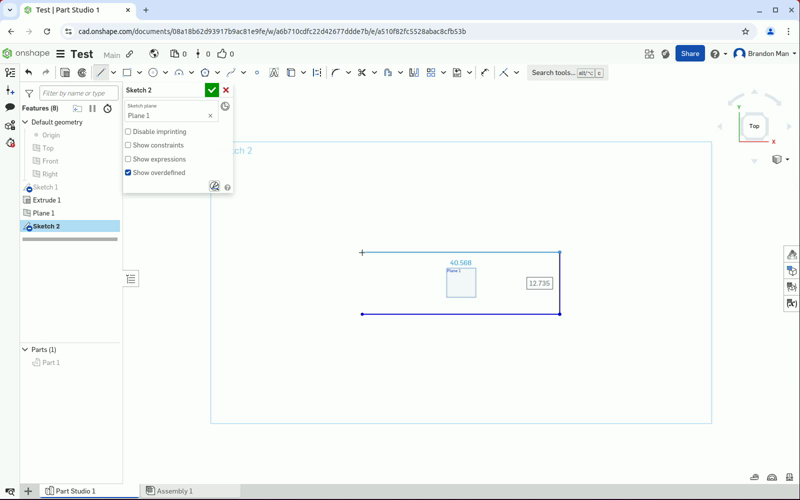
key_up(shift)
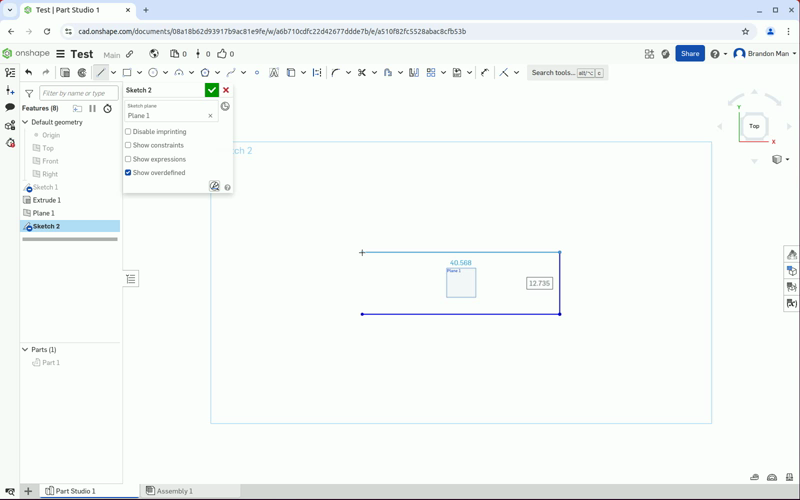
key_down(shift)
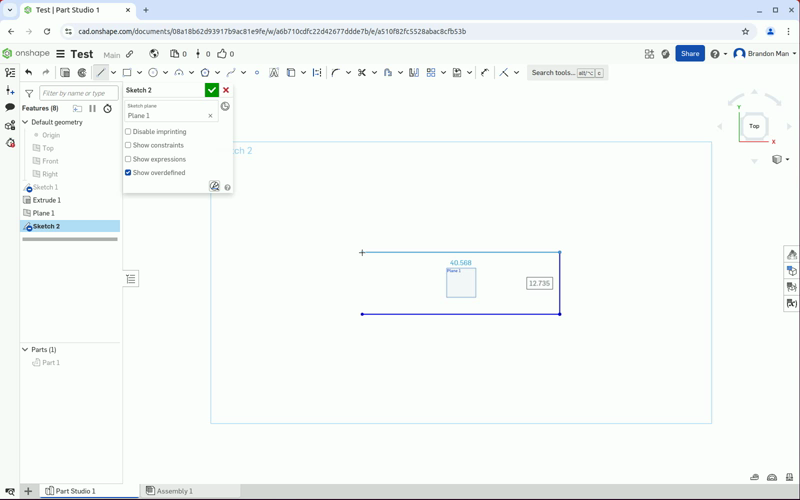
mouse_move(362, 314)
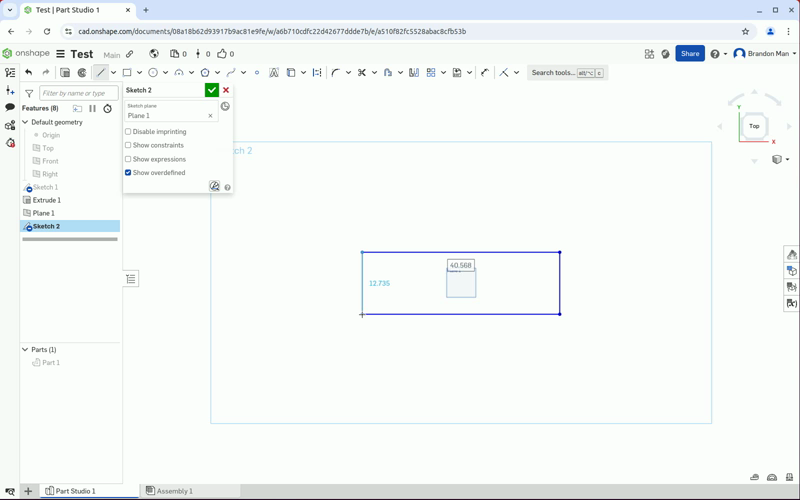
key_up(shift)
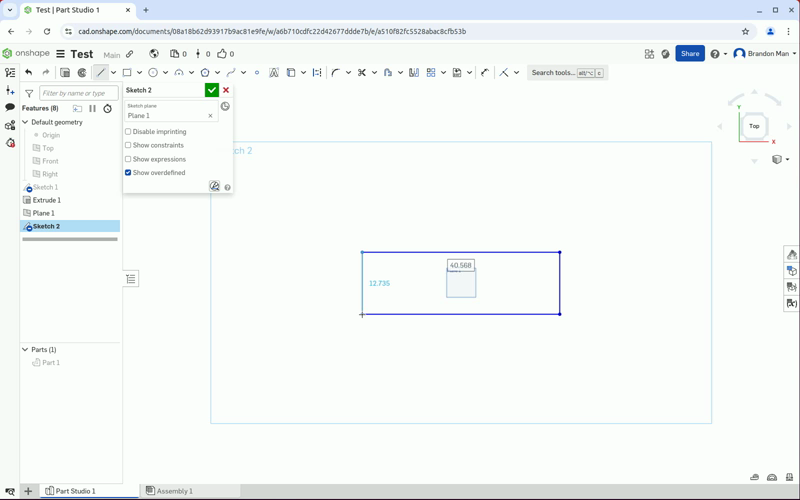
click(362, 314)
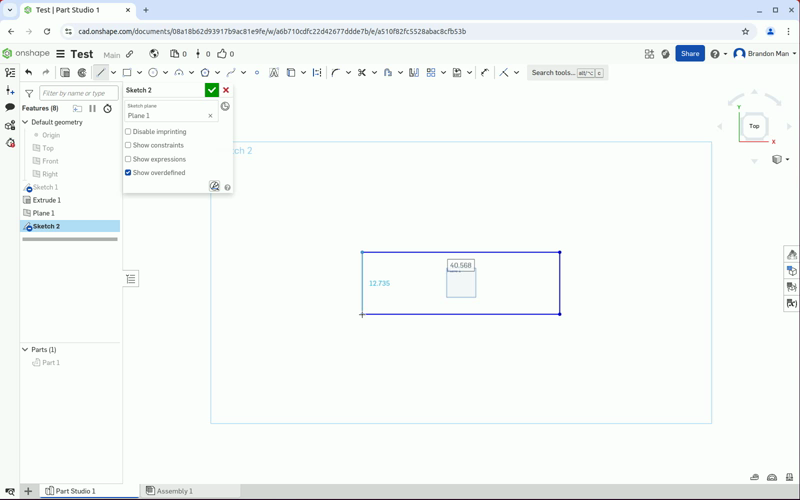
key(esc)
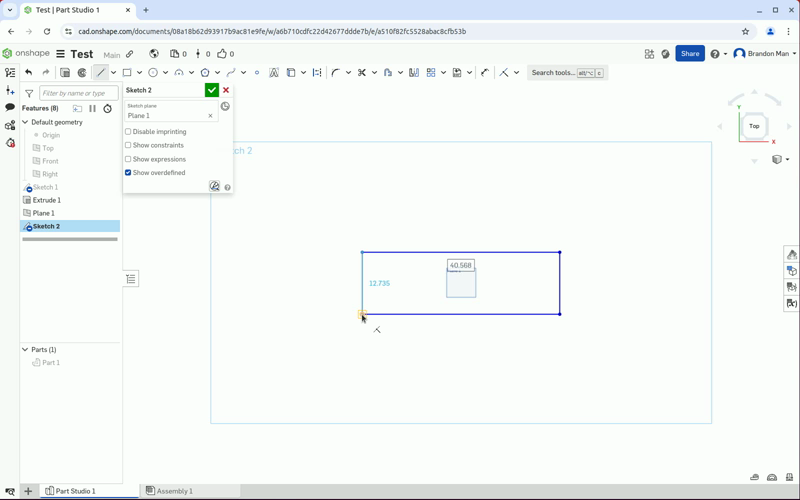
mouse_move(489, 268)
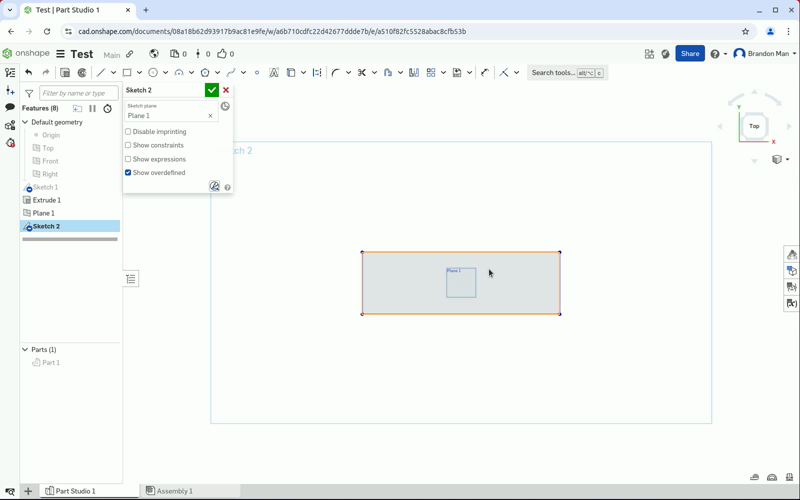
click(489, 268)
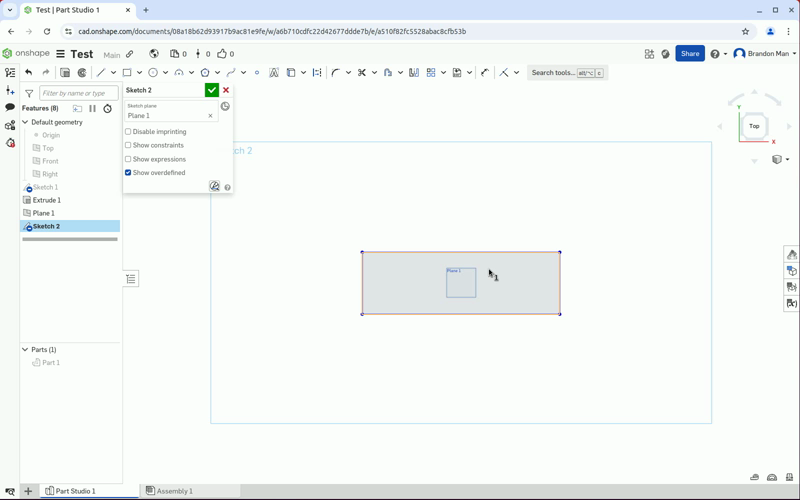
mouse_move(73, 352)
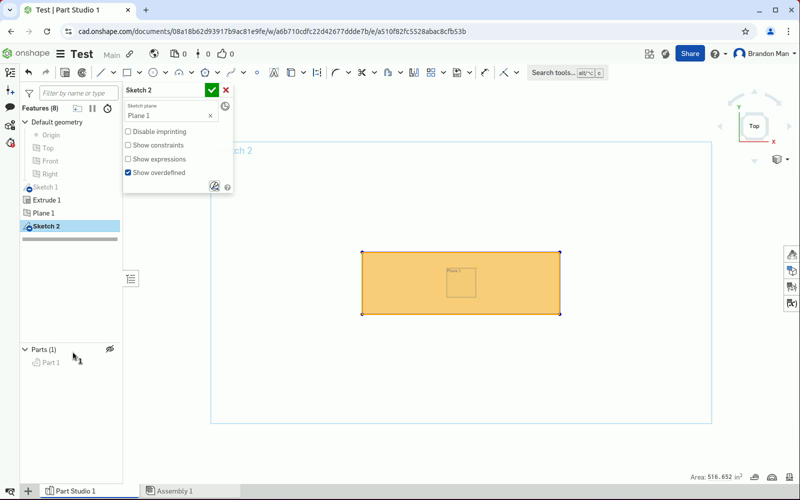
key(shift+y)
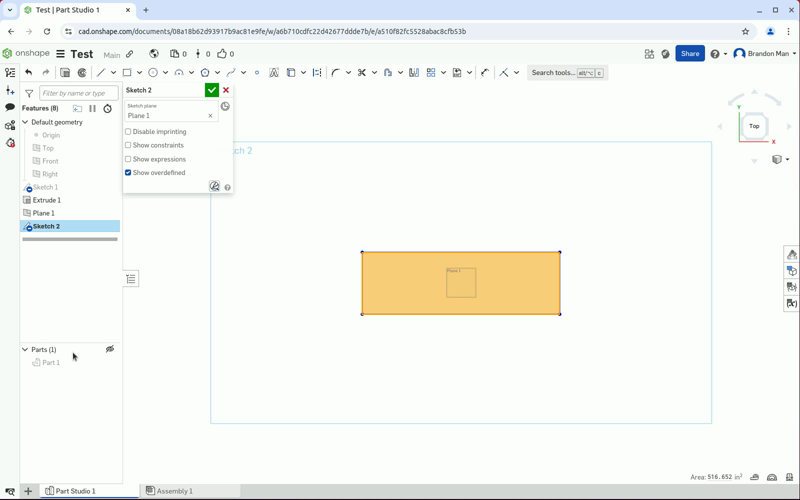
key(shift+e)
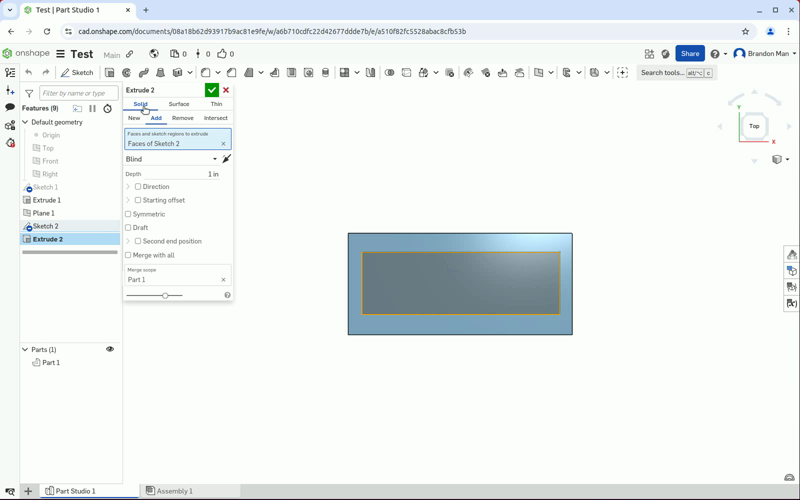
mouse_move(143, 106)
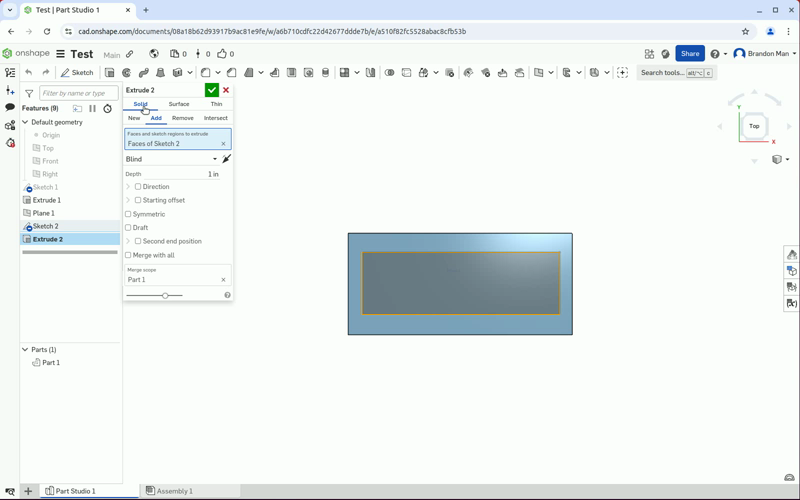
click(143, 106)
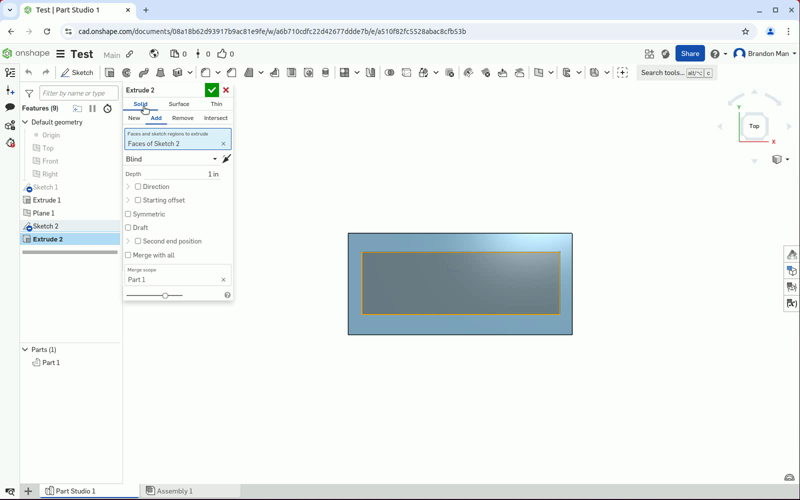
mouse_move(186, 120)
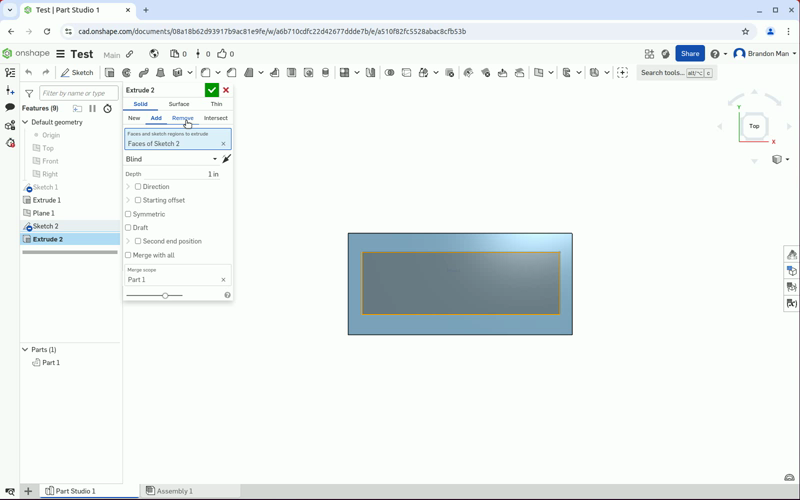
click(186, 120)
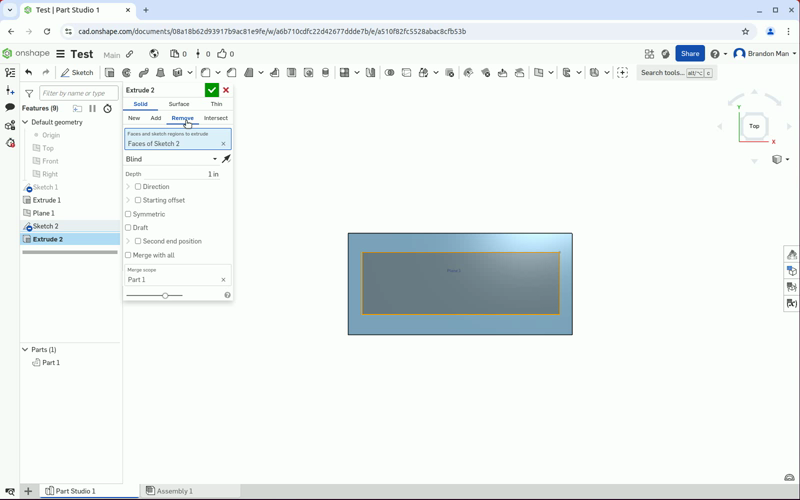
key(tab, 4)
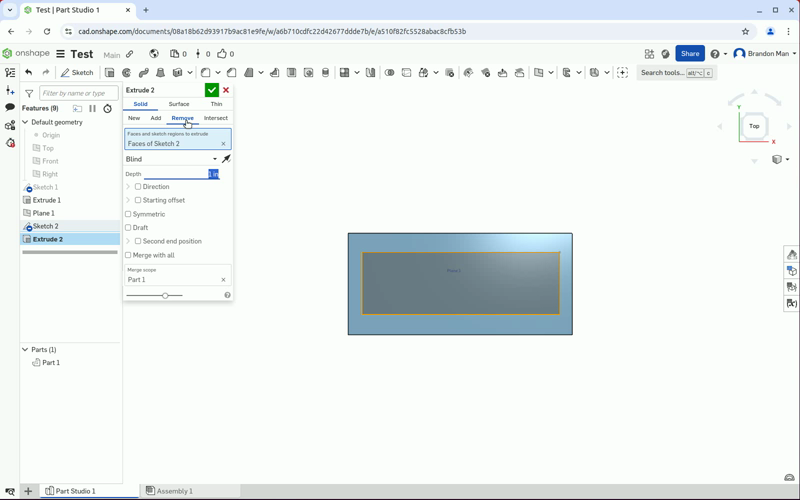
text(11.073)
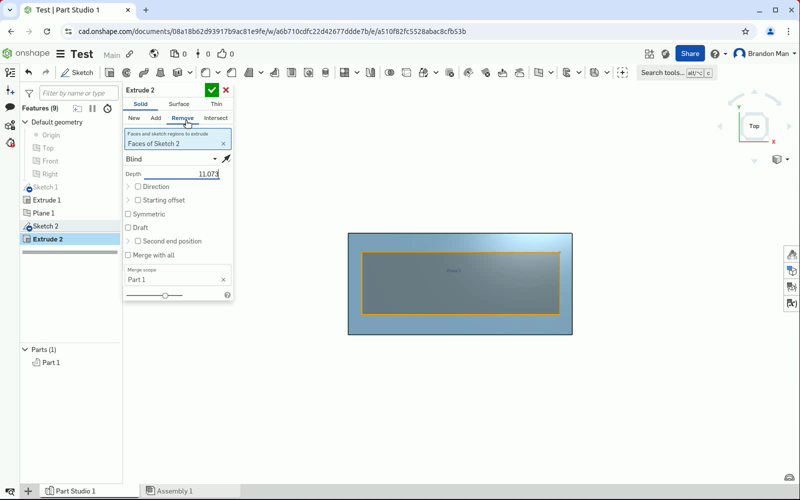
key(tab, 6)
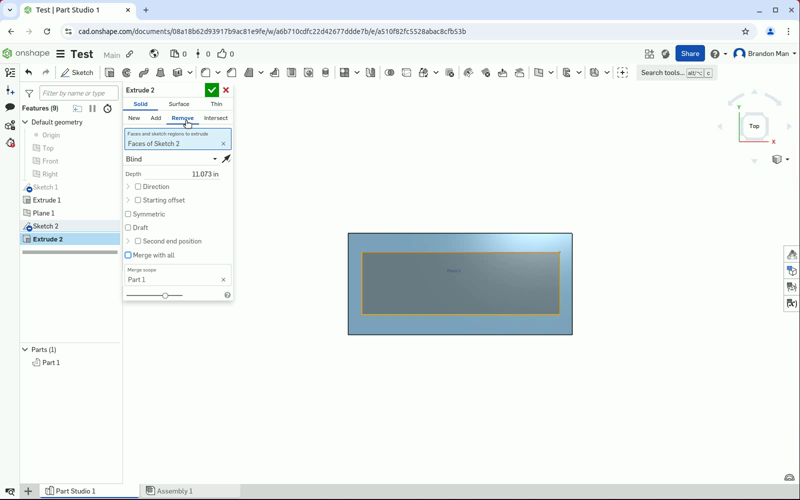
key(space)
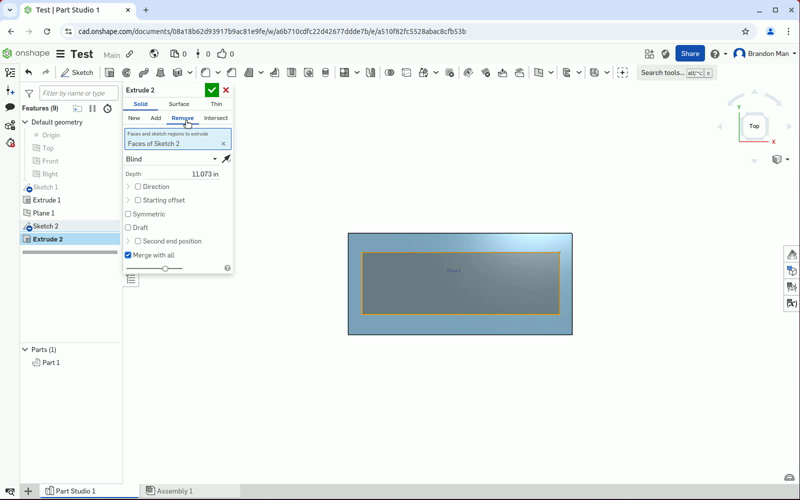
key(enter)
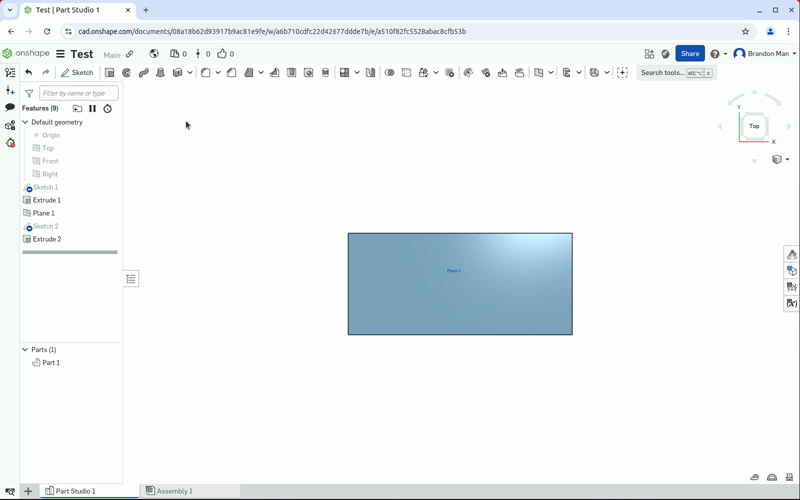
key(shift+h)
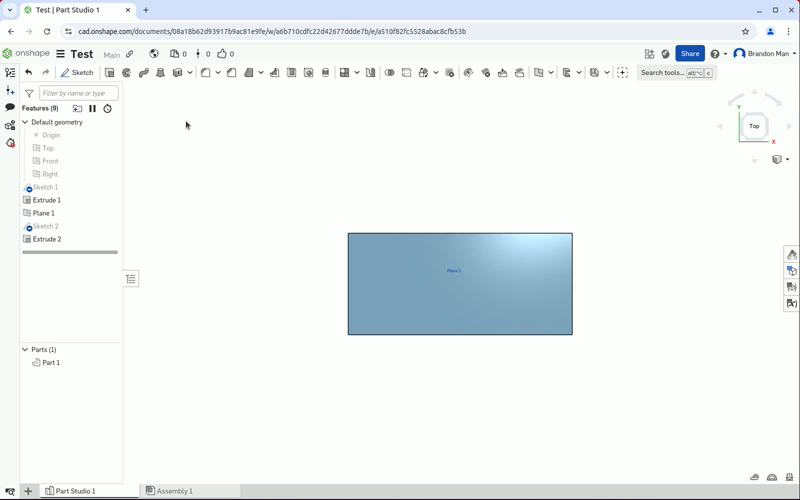
key(shift+h)
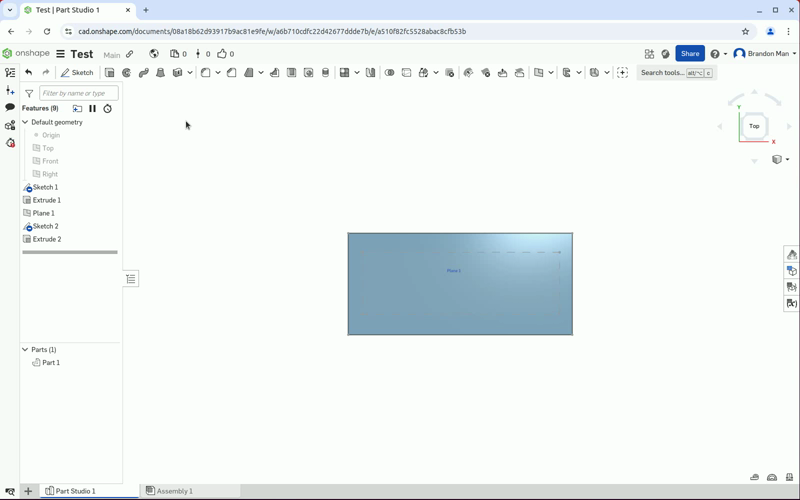
key(shift+7)
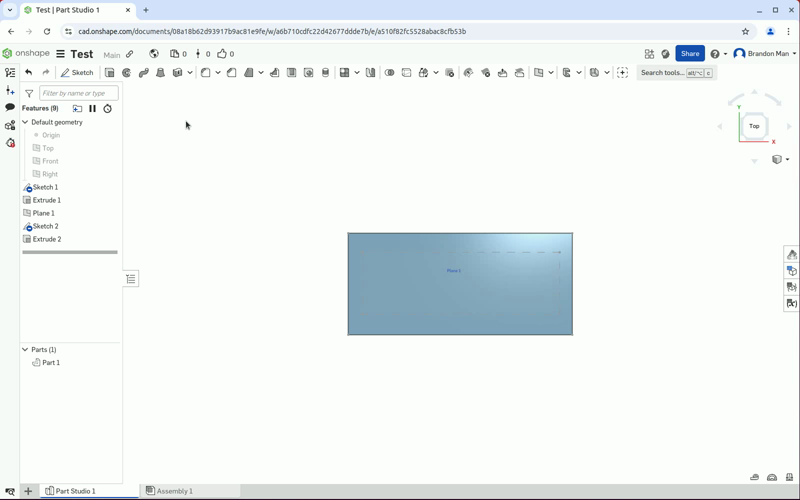
key(up, 3)
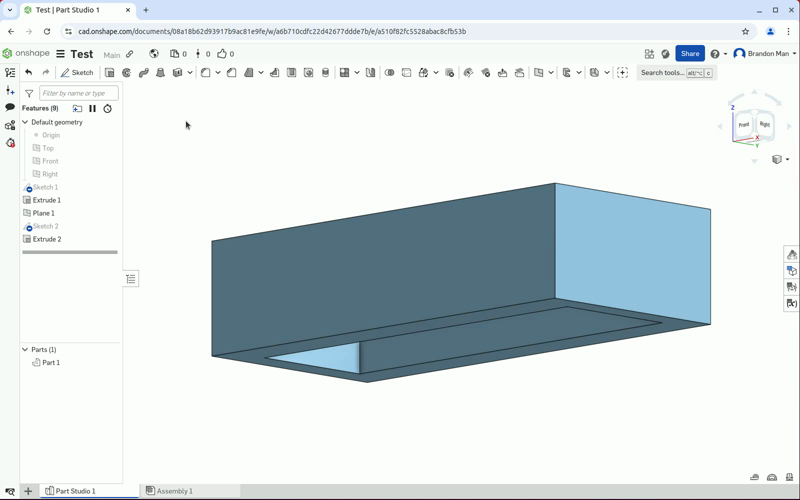
key(left, 3)
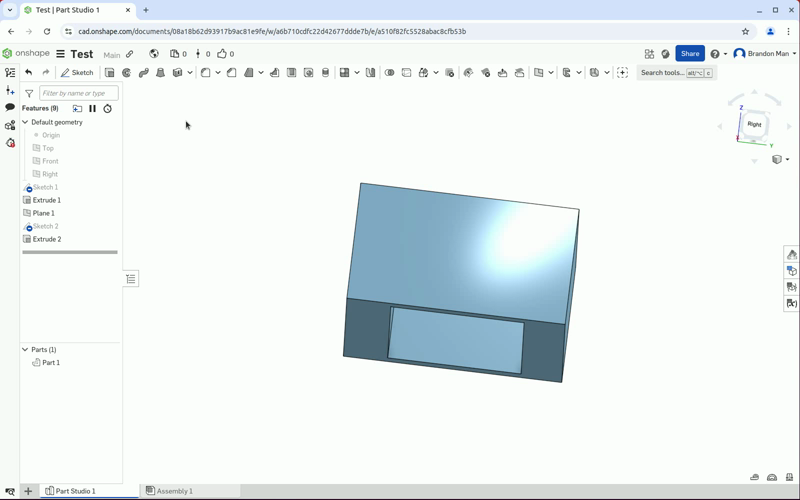
key(right, 3)
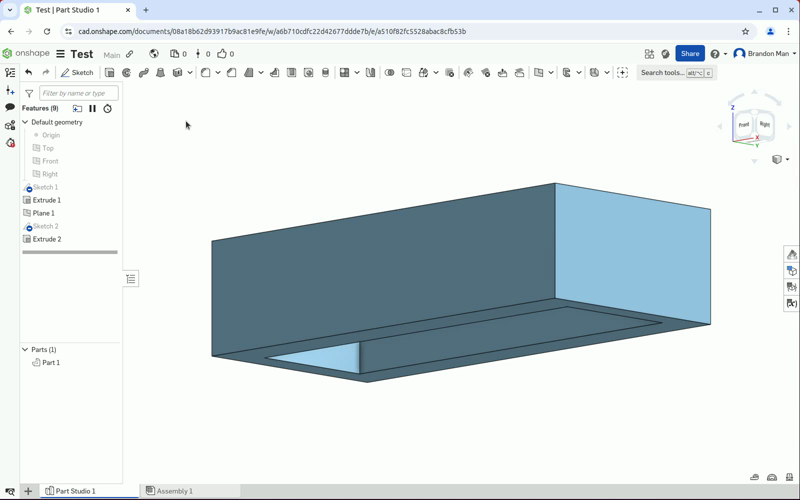
key(down, 3)
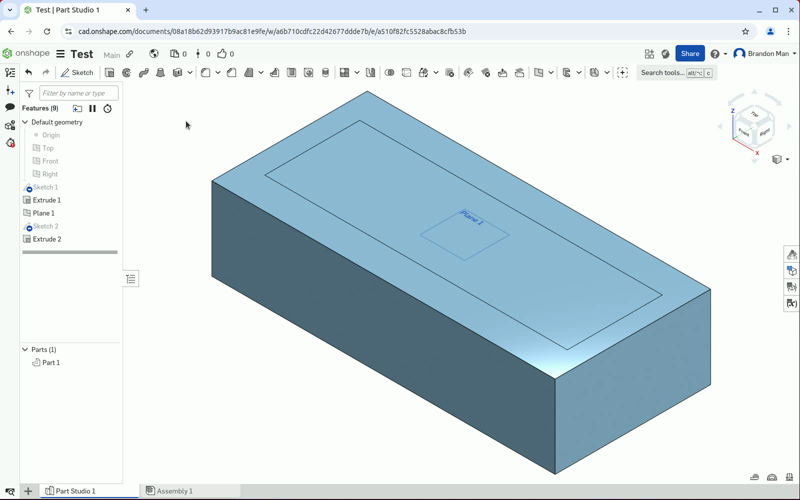
mouse_move(73, 189)
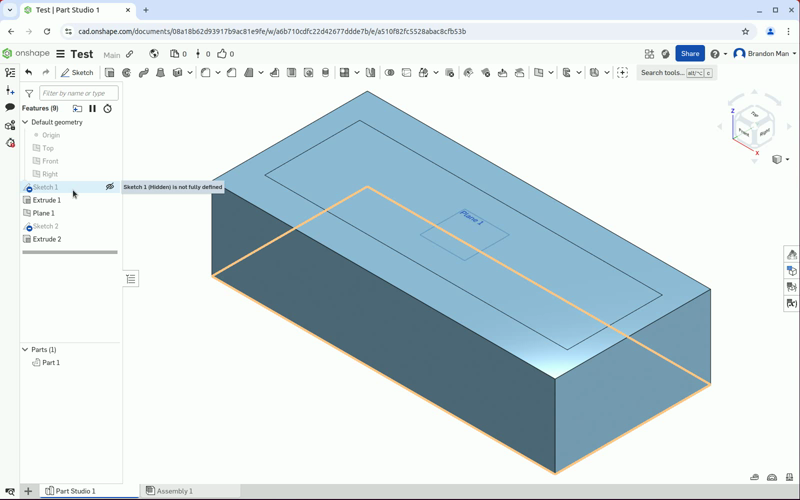
click(73, 189)